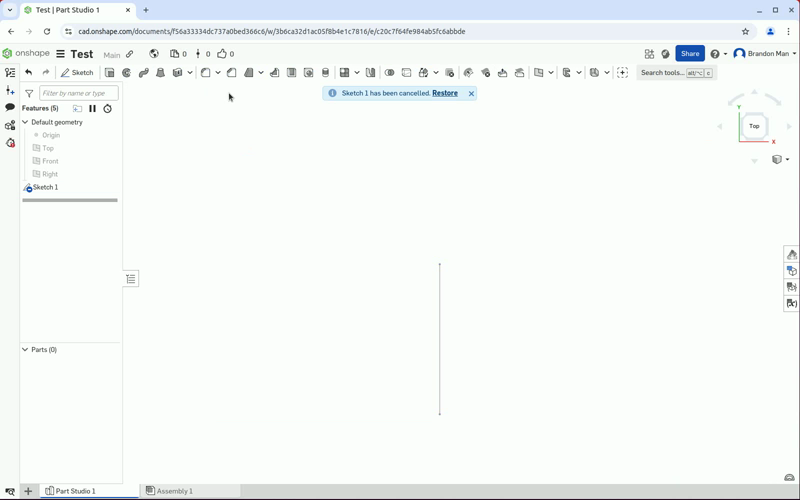
key(shift+h)
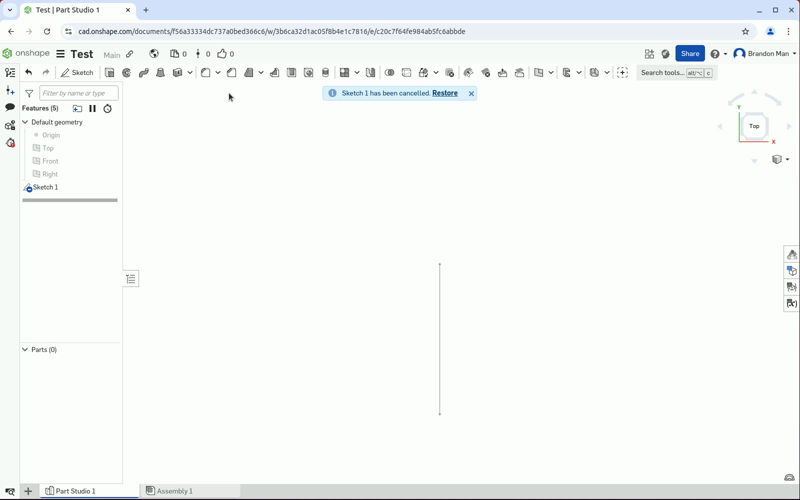
key(shift+s)
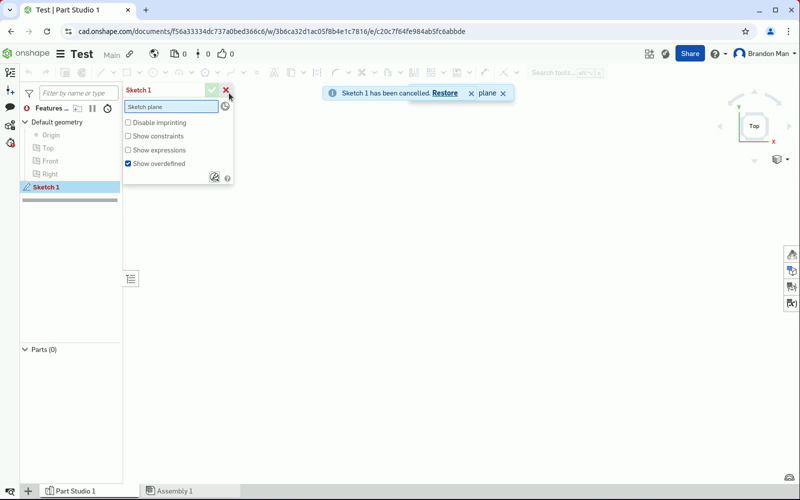
mouse_move(73, 150)
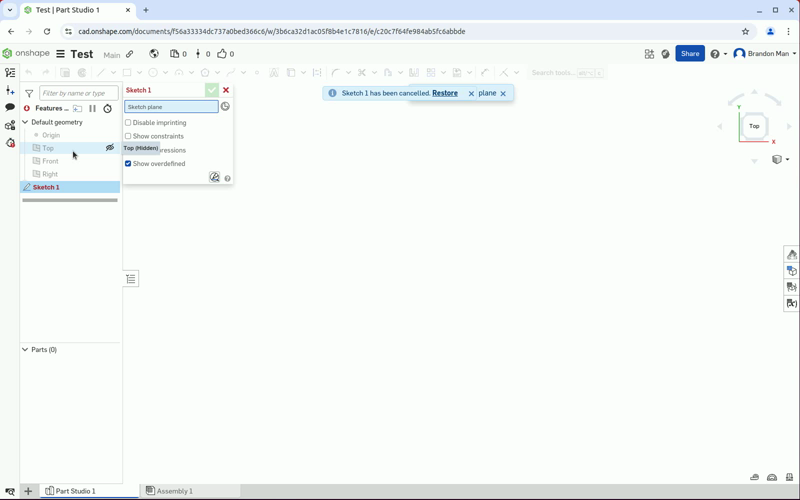
click(73, 150)
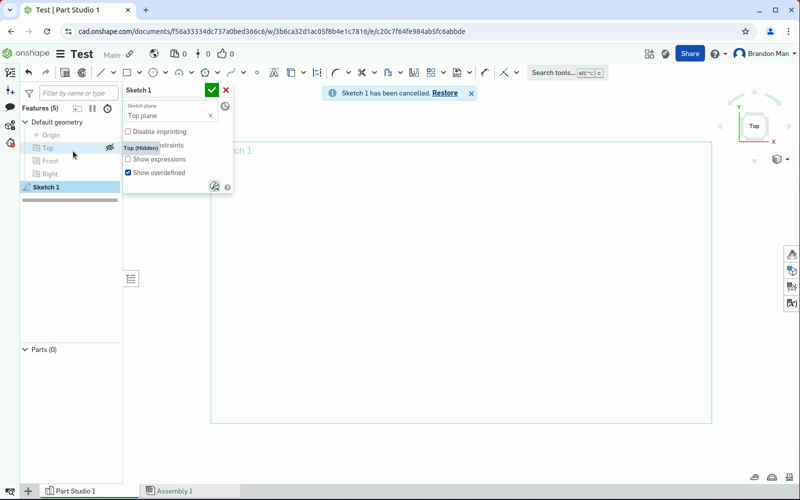
mouse_move(73, 352)
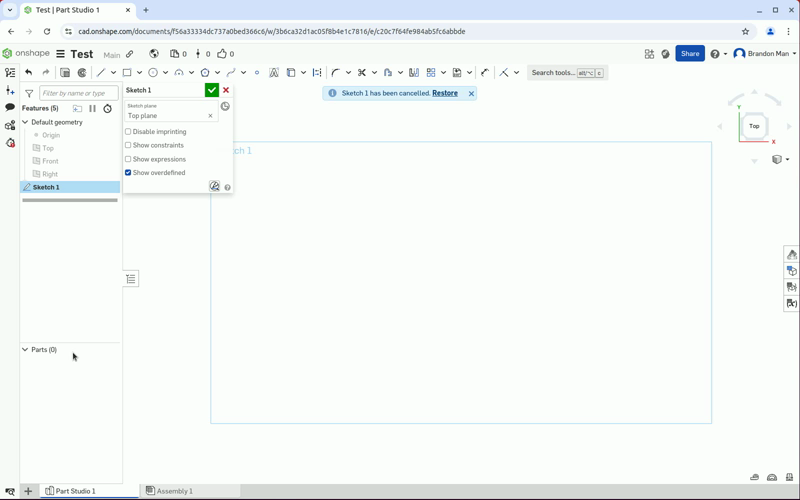
key(y)
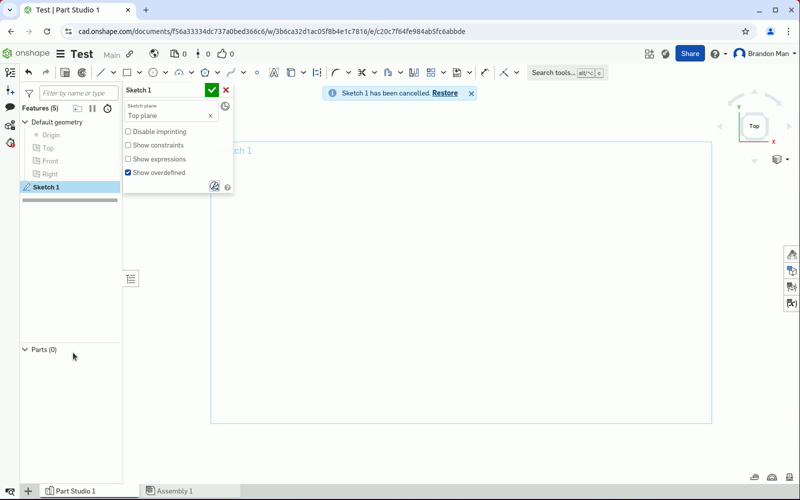
key(c)
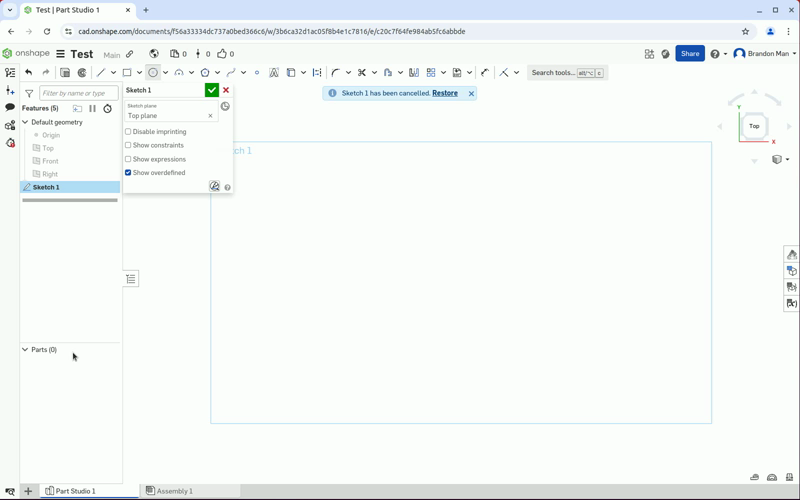
key_down(shift)
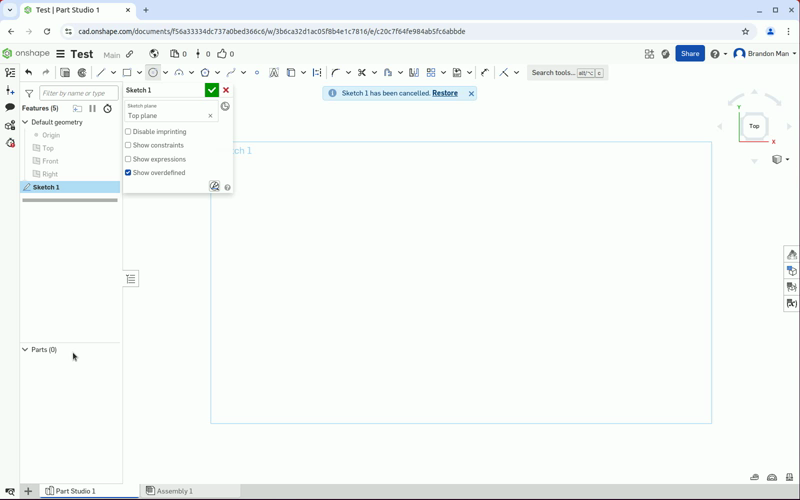
mouse_move(461, 282)
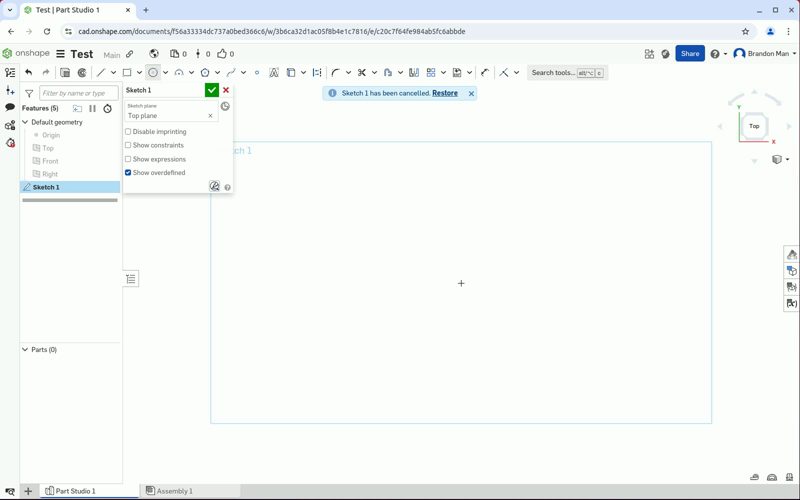
click(461, 282)
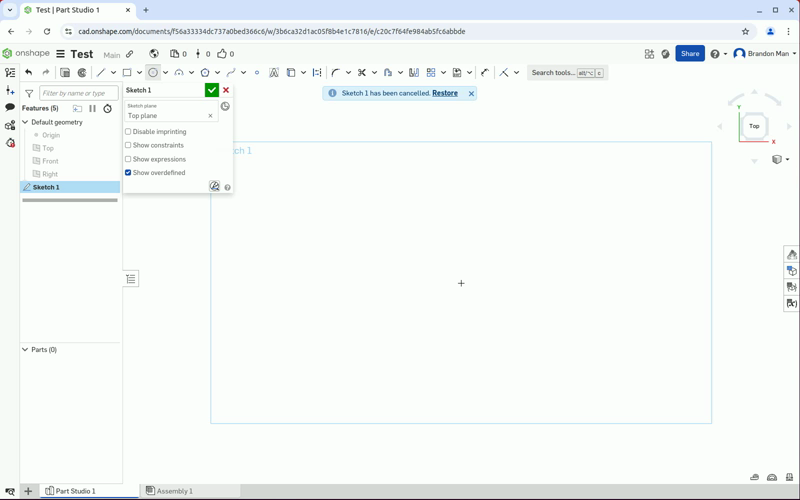
key_up(shift)
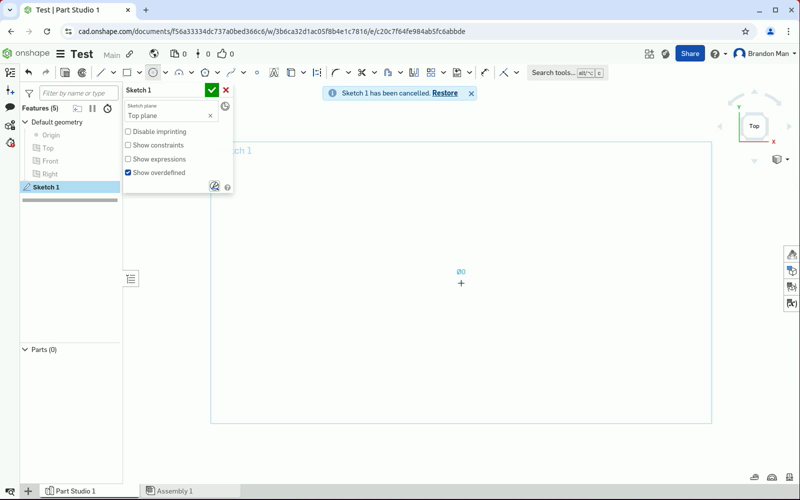
mouse_move(574, 282)
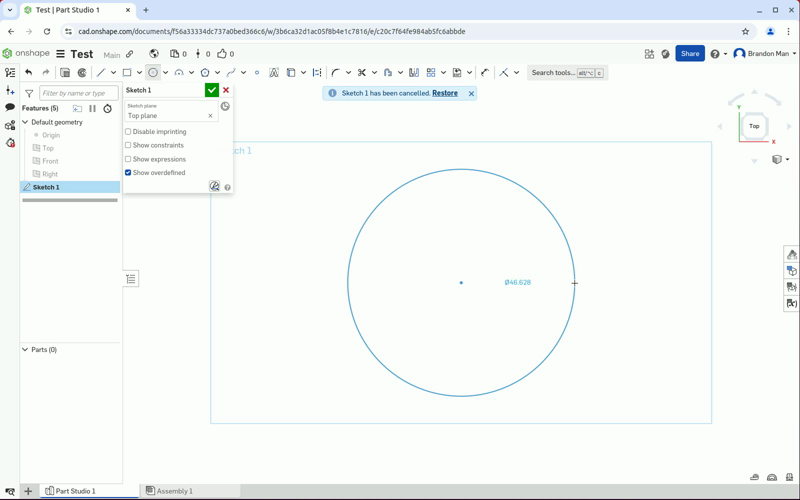
click(574, 282)
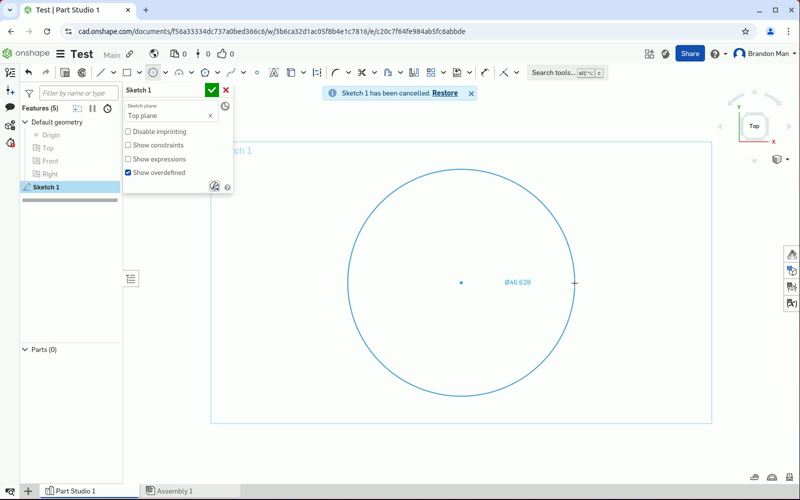
key(esc)
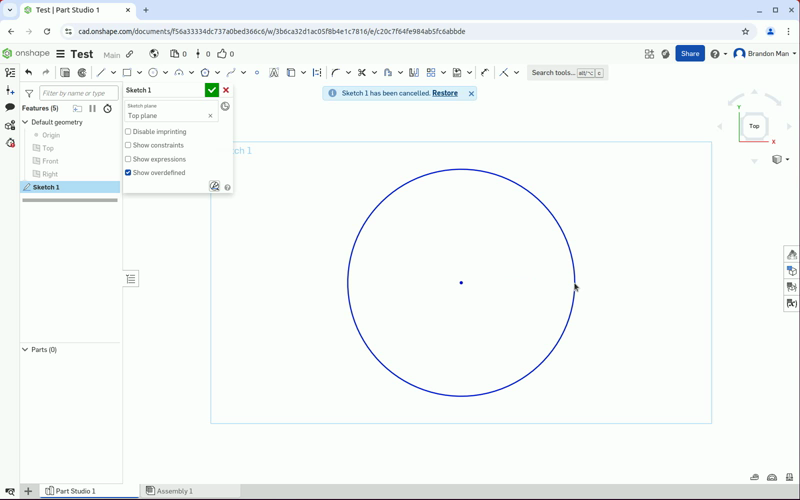
key(c)
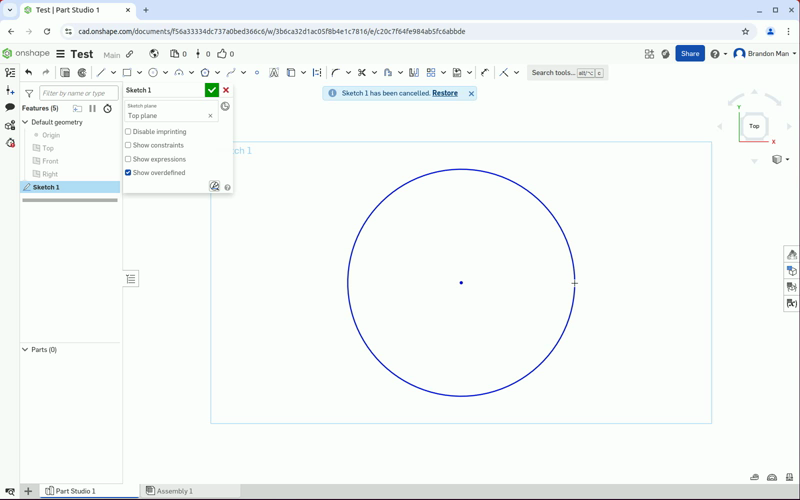
key_down(shift)
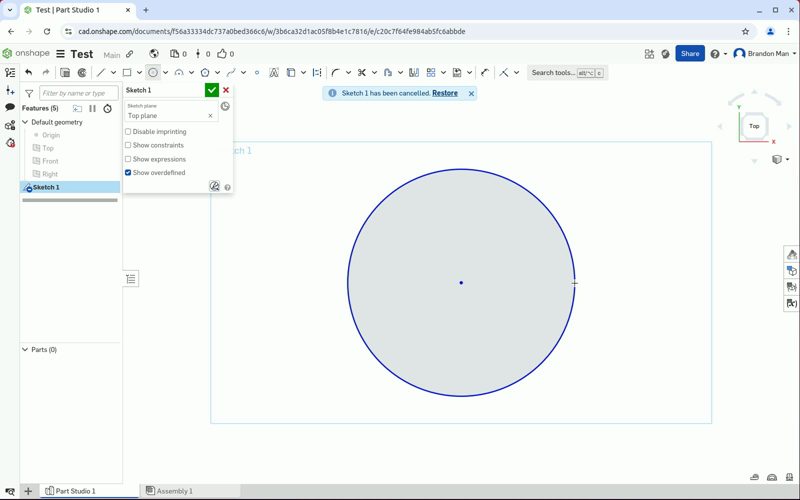
mouse_move(461, 282)
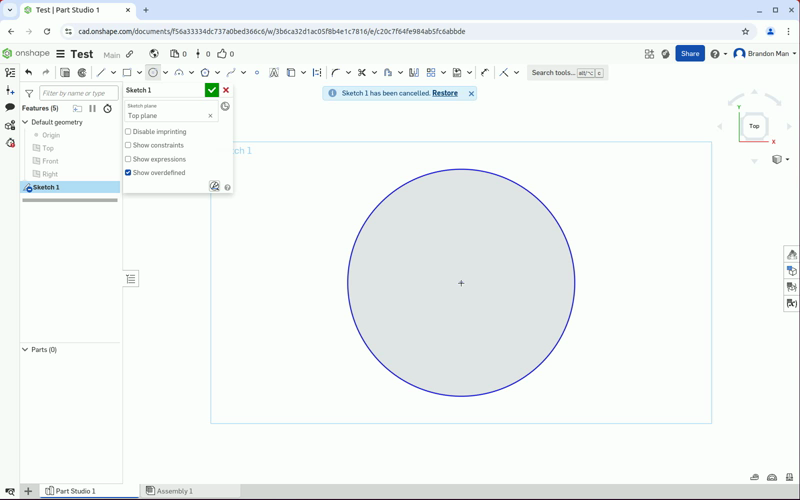
click(461, 282)
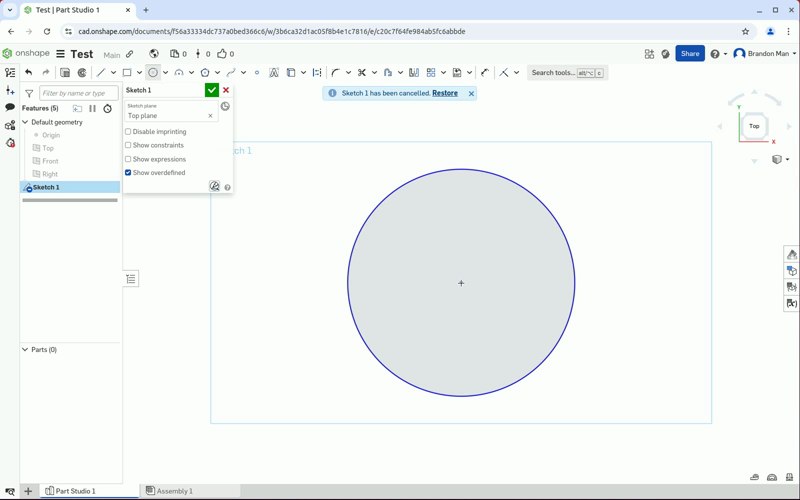
key_up(shift)
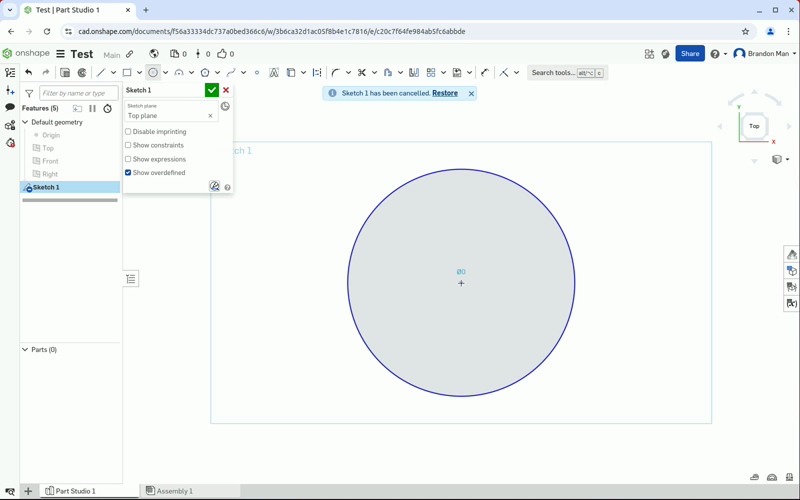
mouse_move(487, 282)
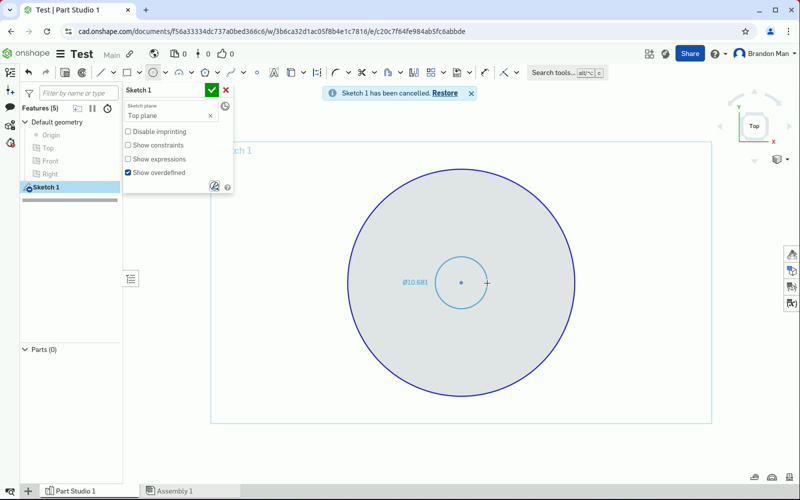
click(487, 282)
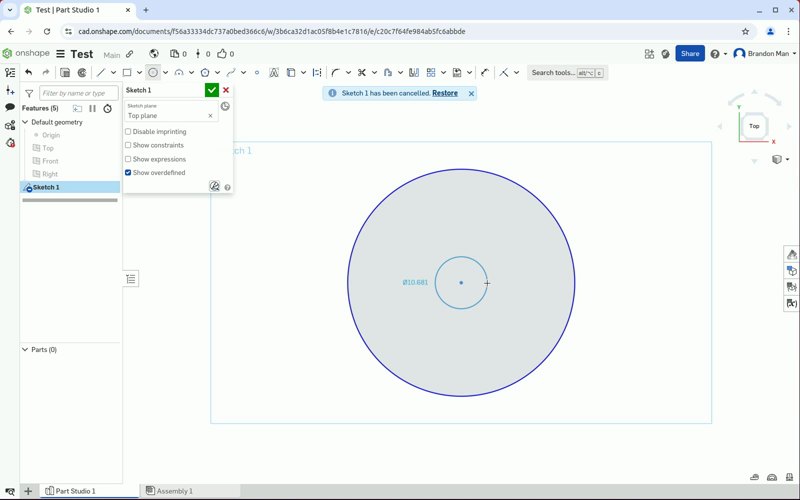
key(esc)
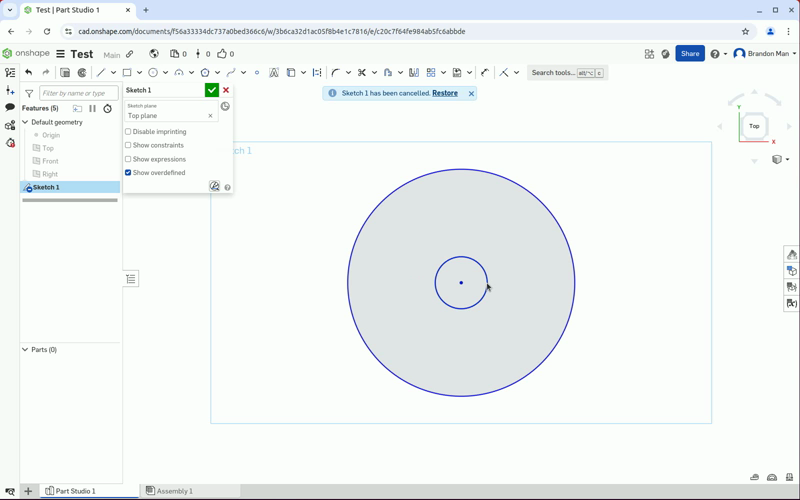
mouse_move(516, 219)
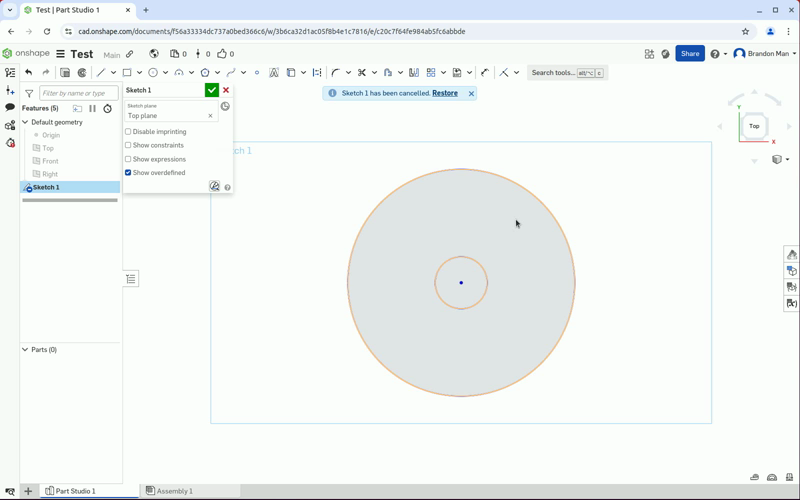
click(516, 219)
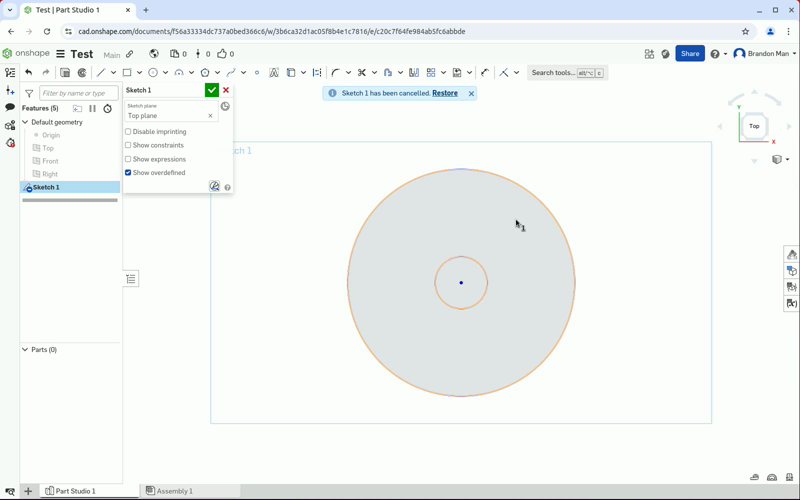
mouse_move(73, 352)
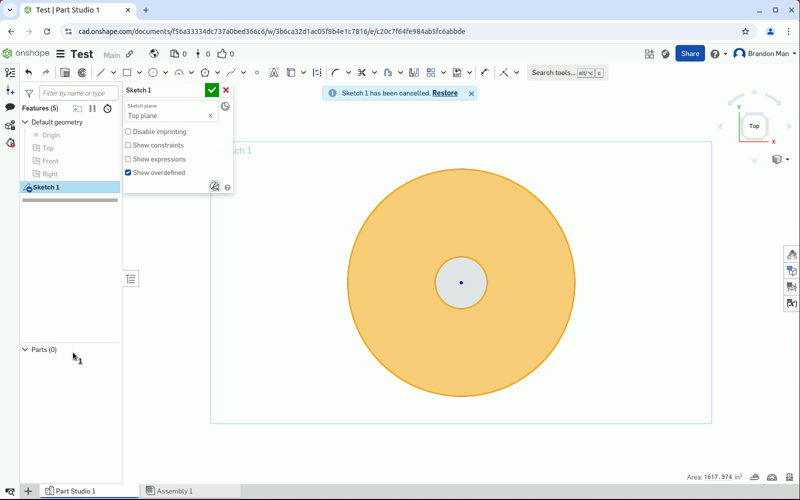
key(shift+y)
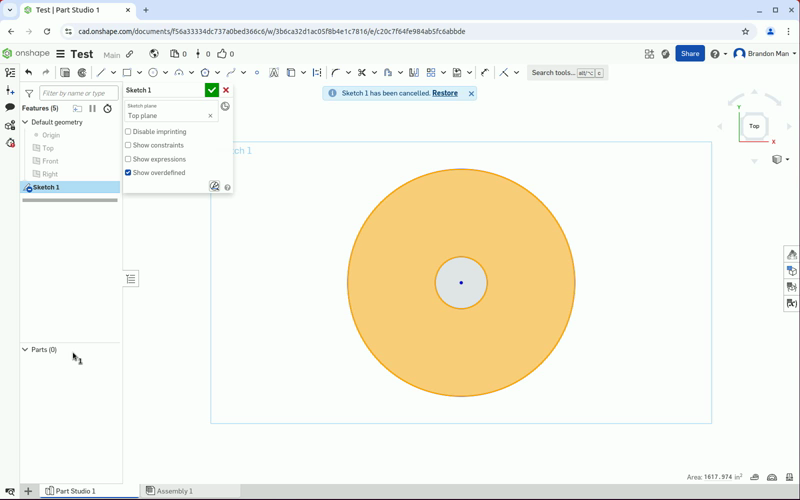
key(shift+e)
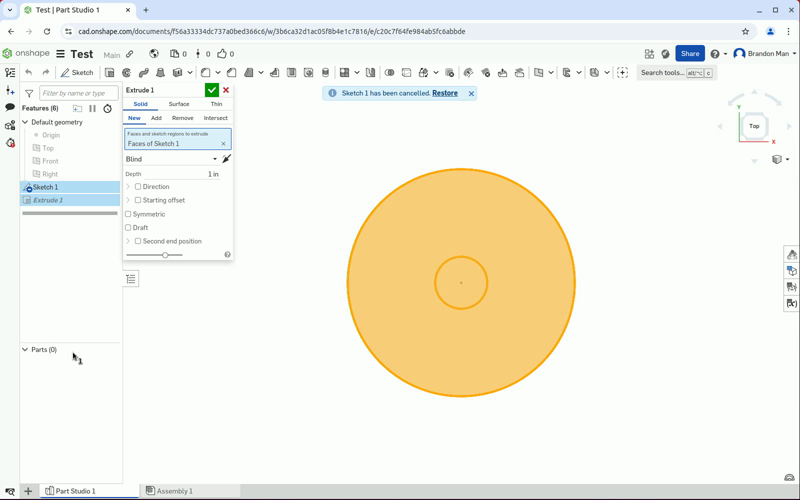
mouse_move(143, 106)
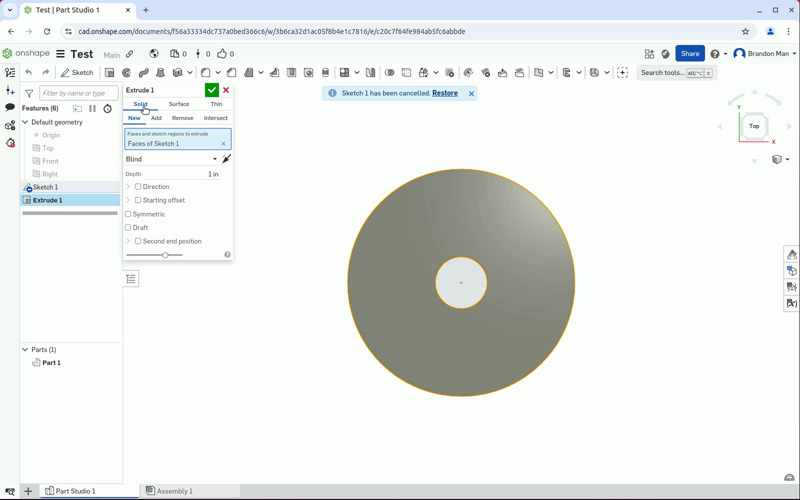
click(143, 106)
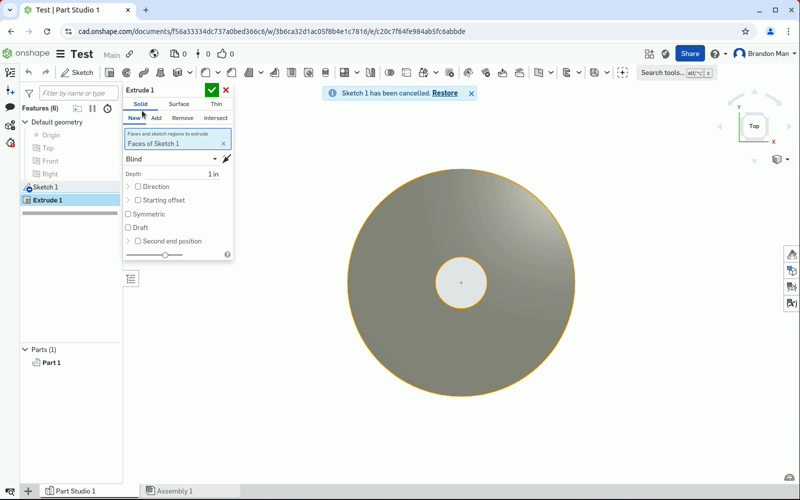
mouse_move(137, 120)
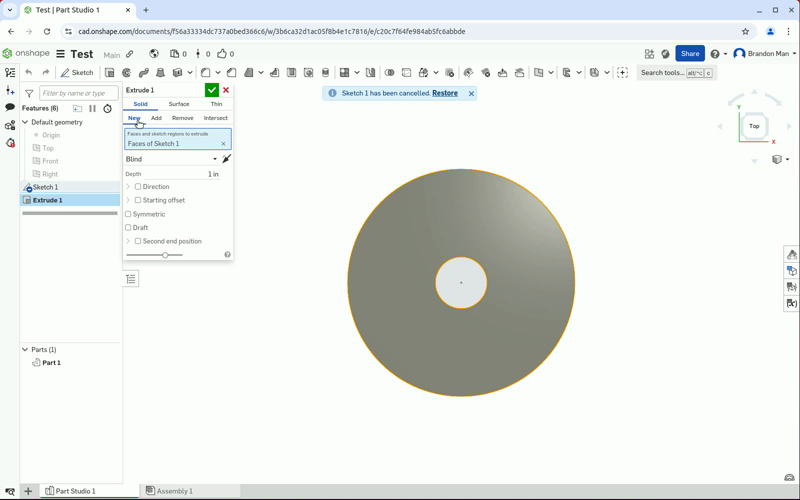
click(137, 120)
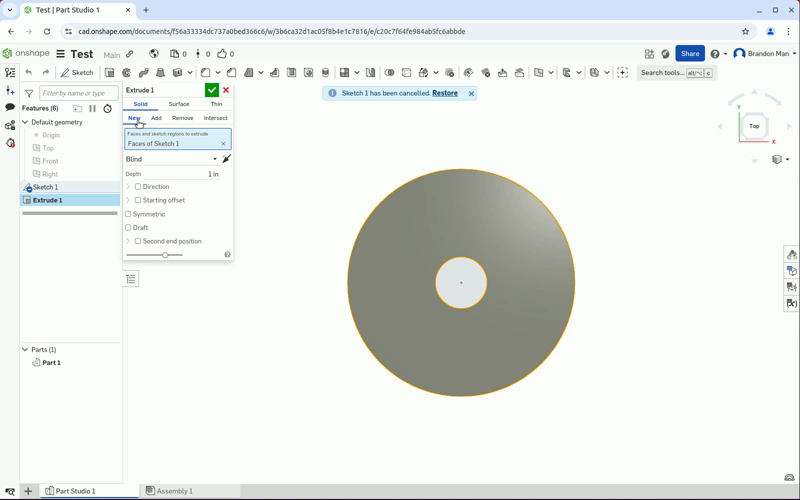
key(tab, 4)
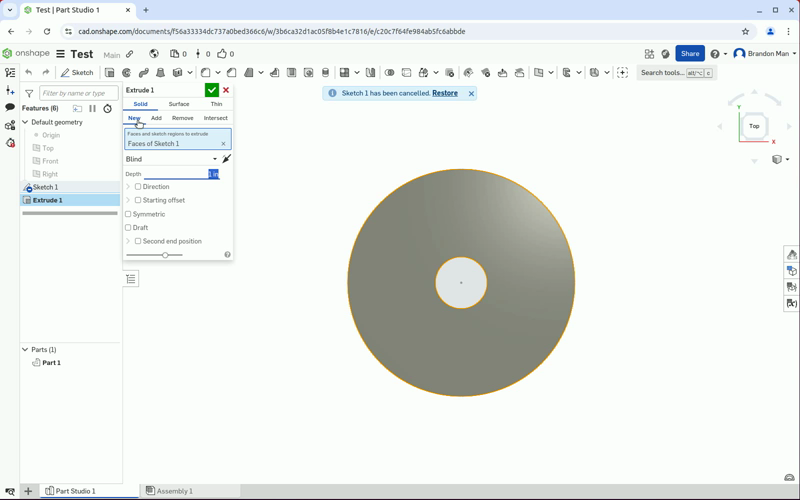
text(3.611)
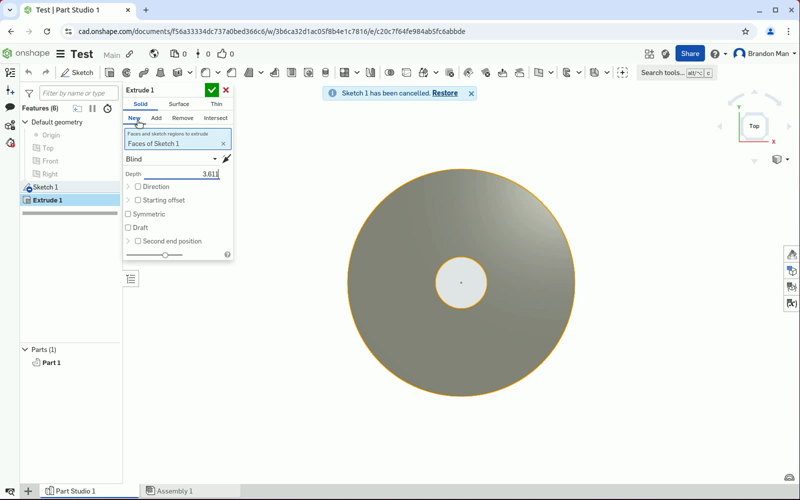
key(enter)
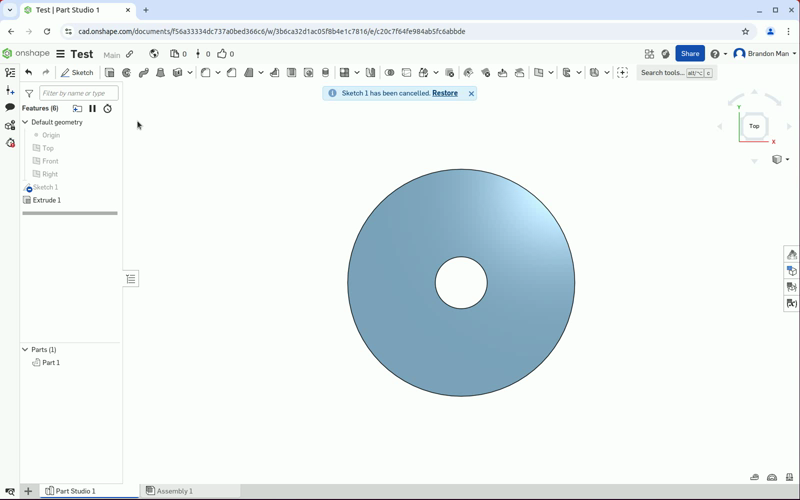
key(shift+h)
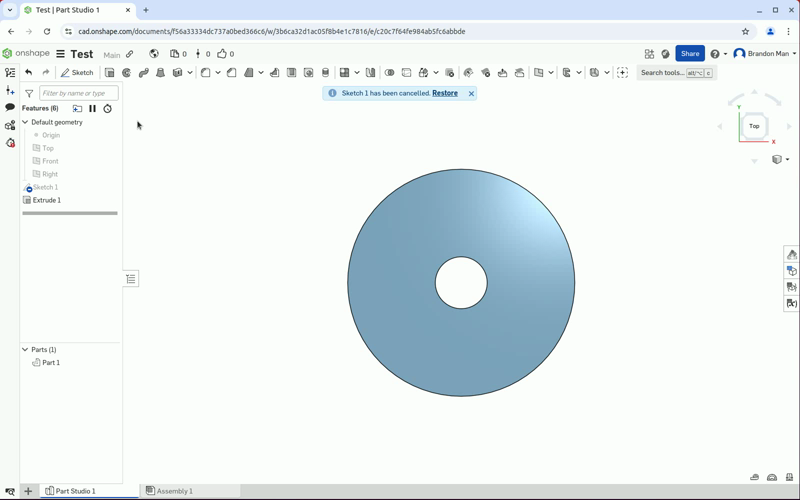
key(shift+h)
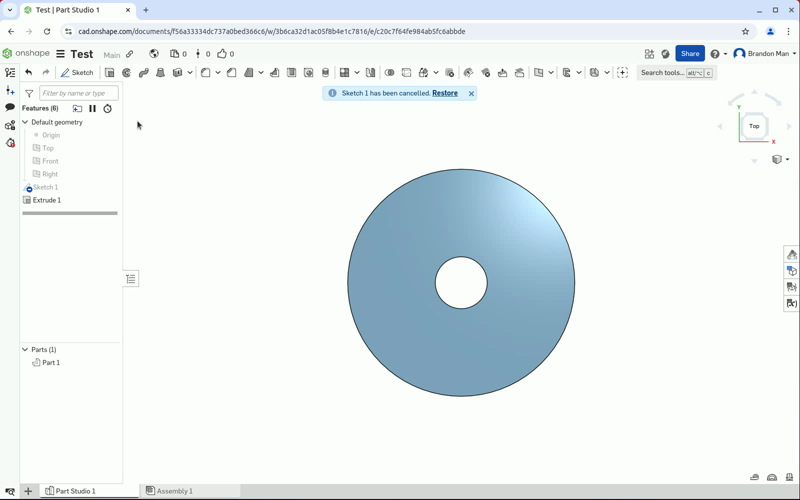
mouse_move(73, 189)
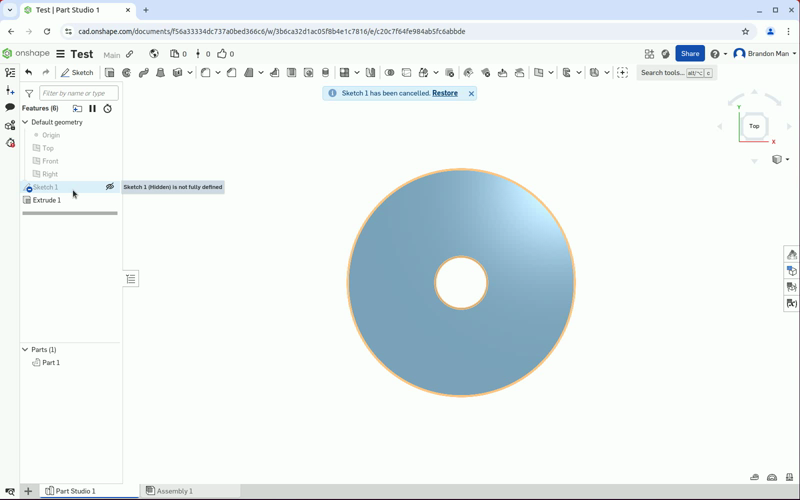
click(73, 189)
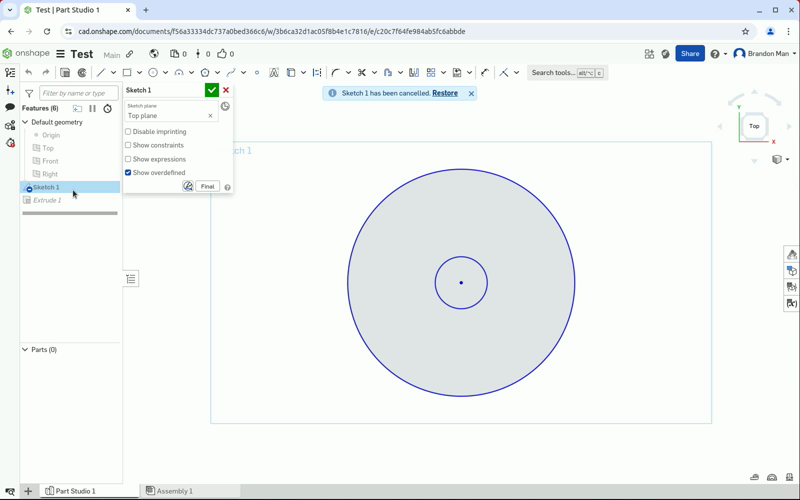
mouse_move(229, 92)
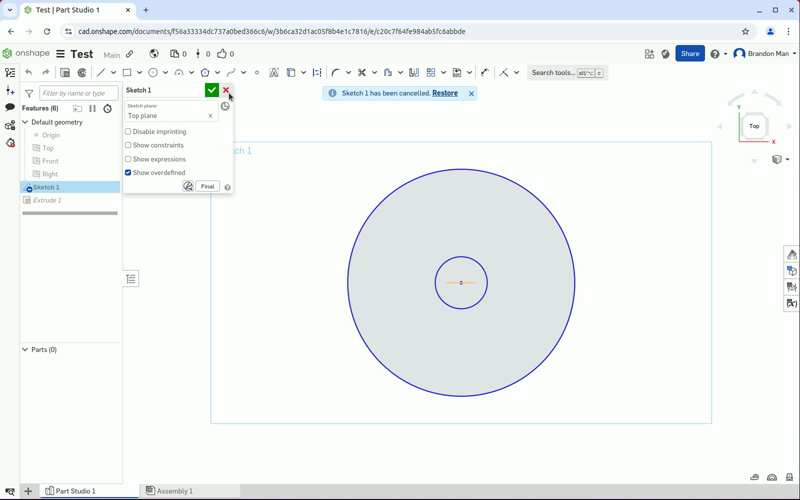
click(229, 92)
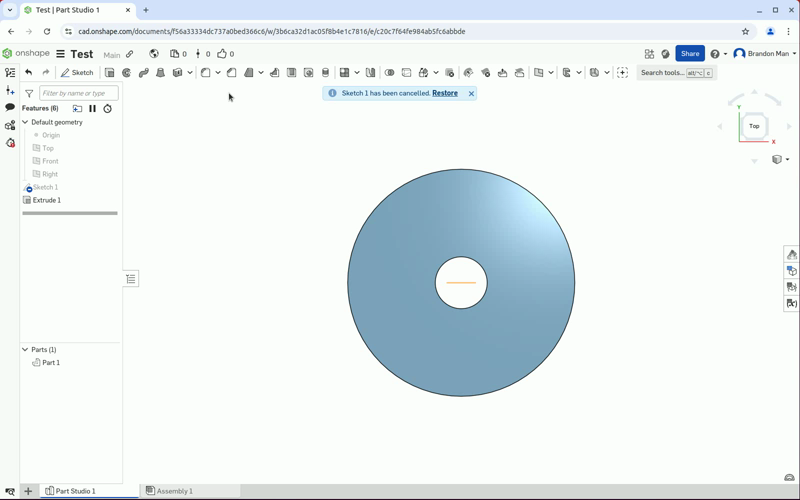
mouse_move(541, 75)
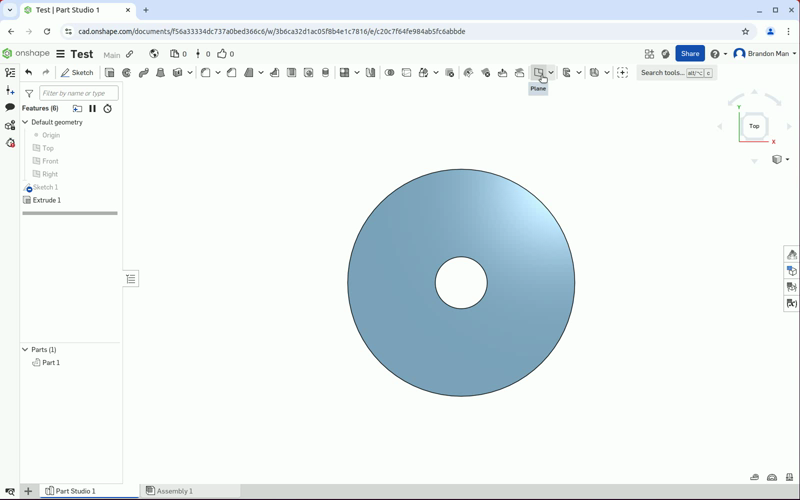
click(541, 75)
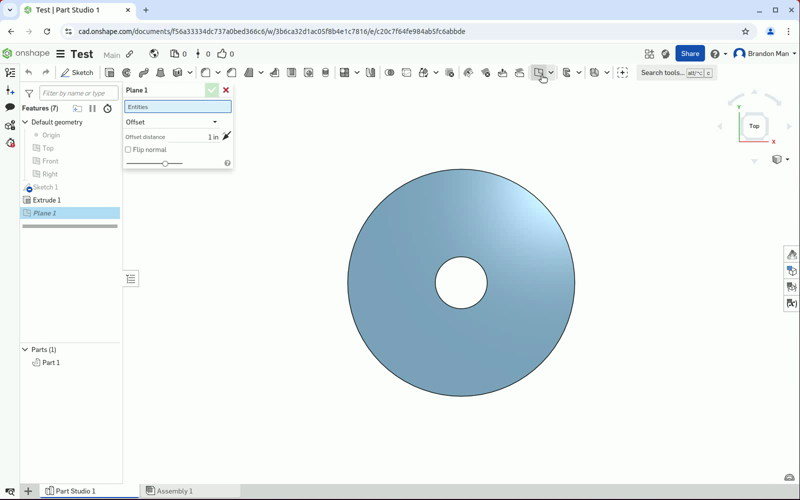
mouse_move(73, 150)
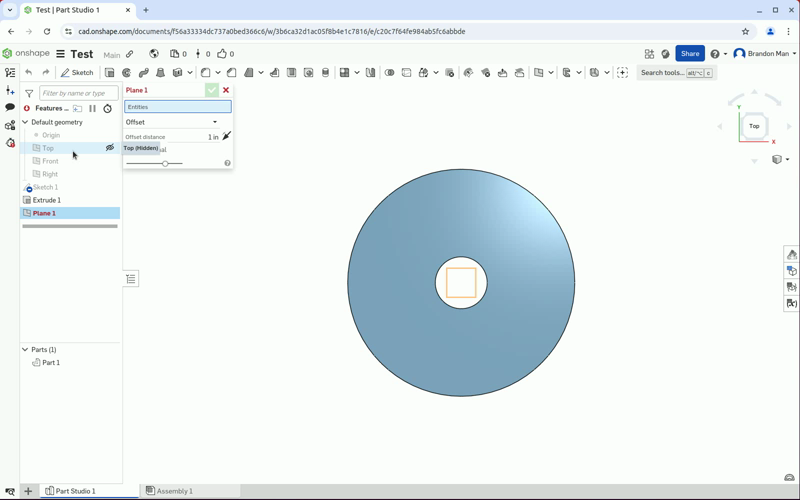
click(73, 150)
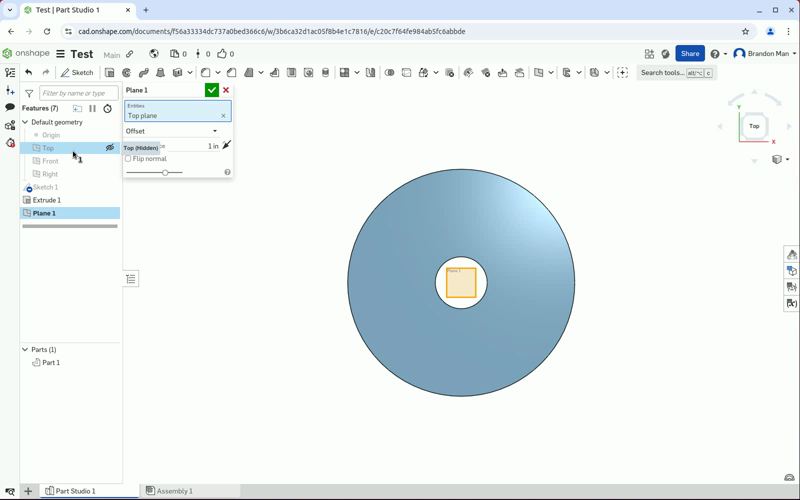
key(tab, 2)
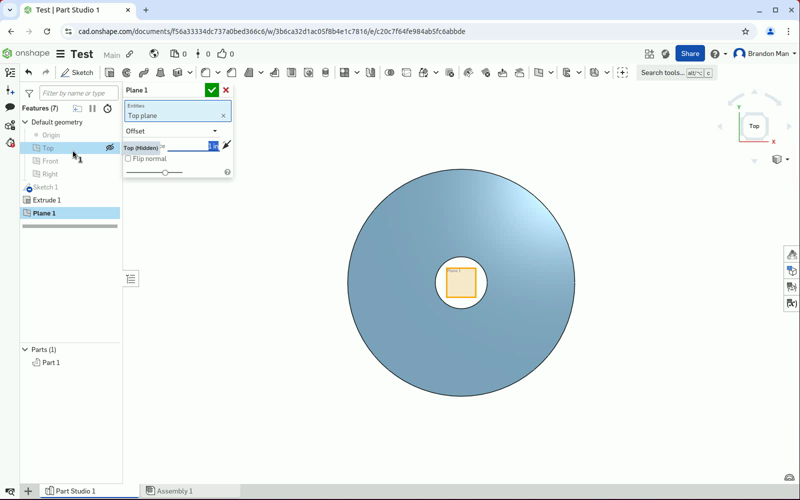
text(3.605)
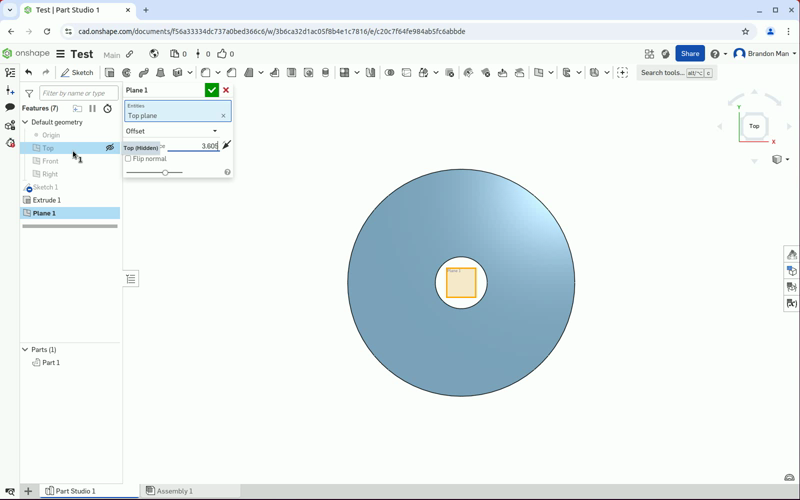
key(enter, 2)
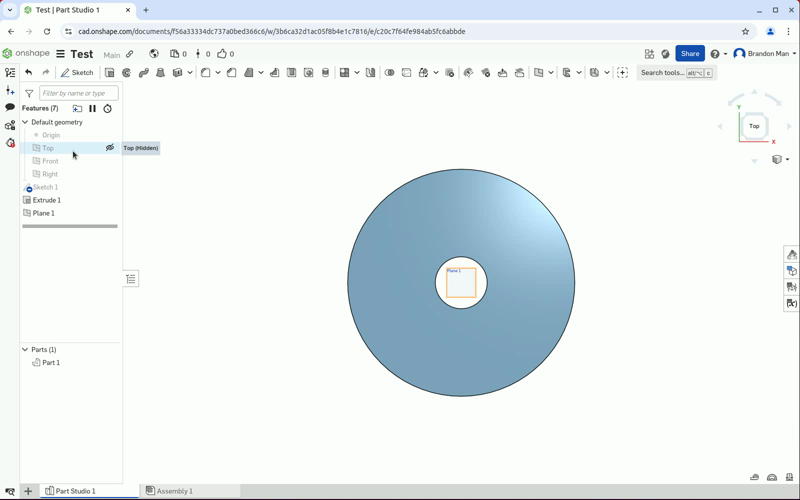
key(shift+s)
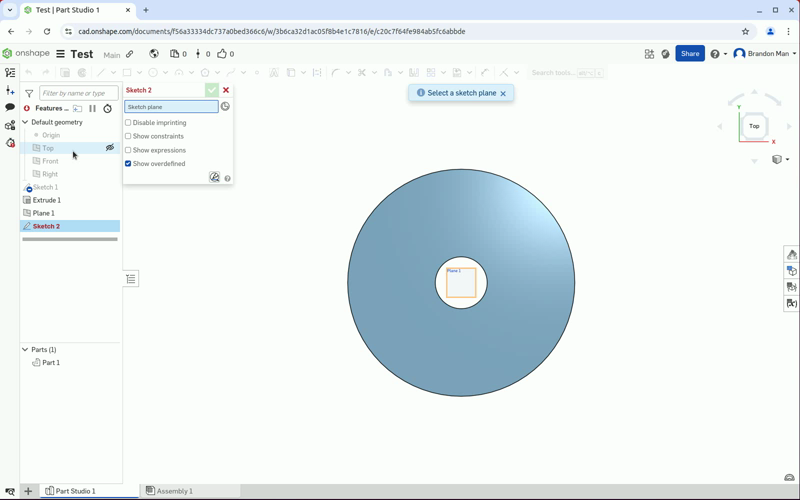
mouse_move(73, 215)
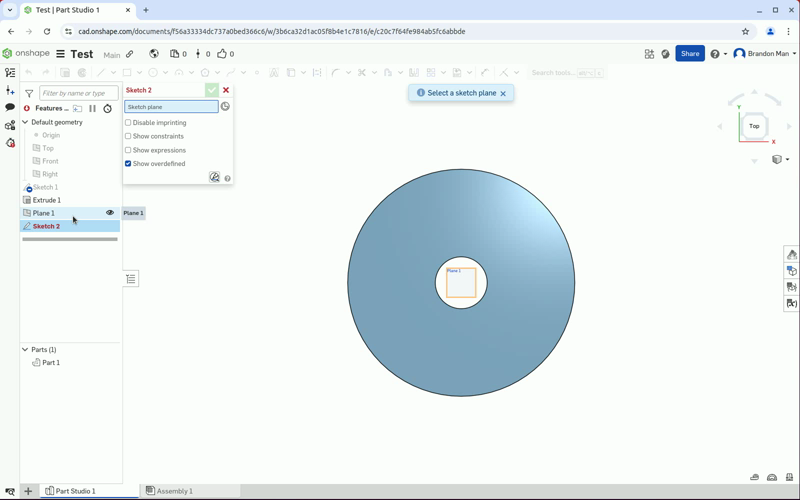
click(73, 215)
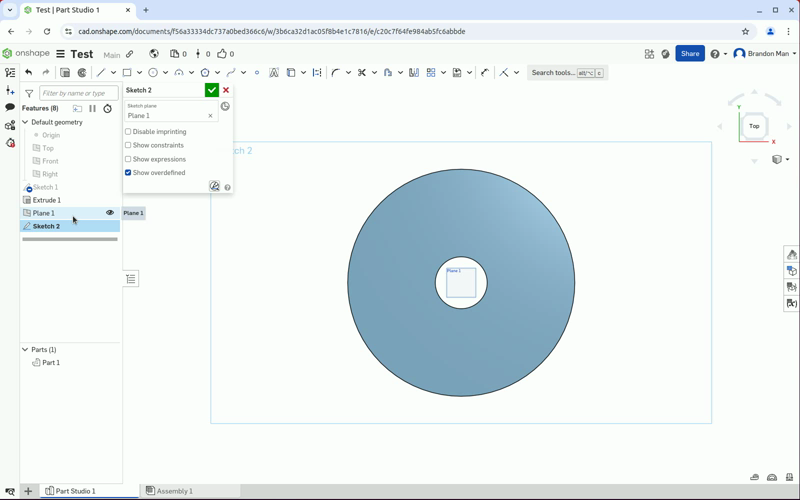
mouse_move(73, 352)
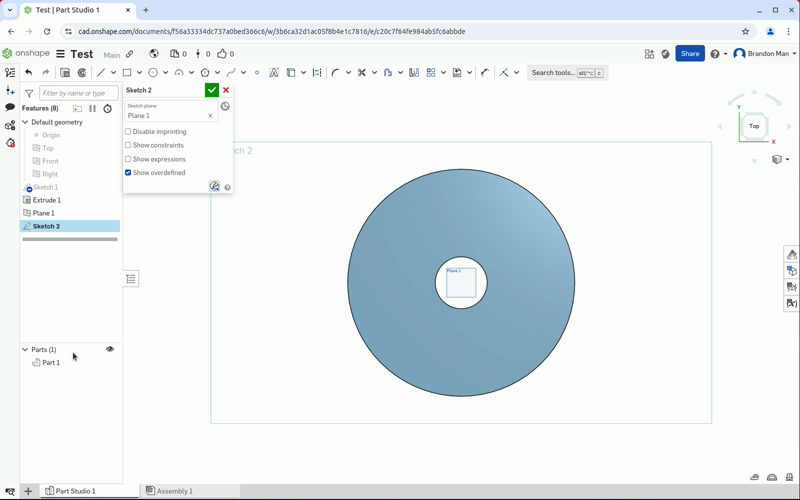
key(y)
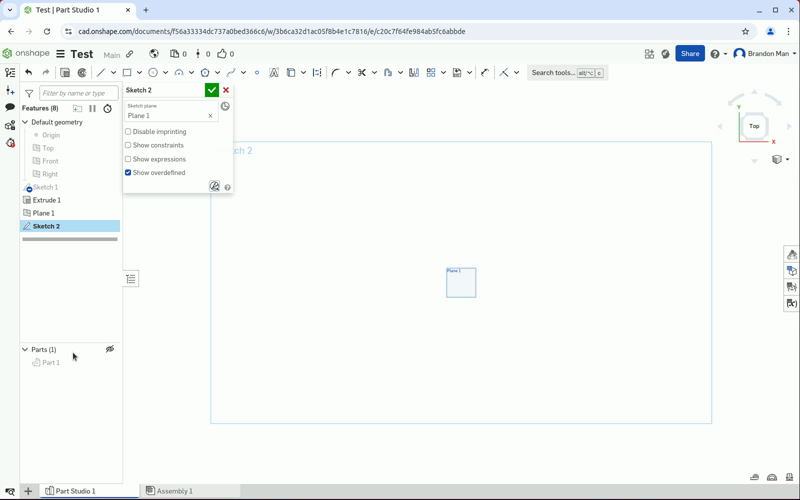
key(c)
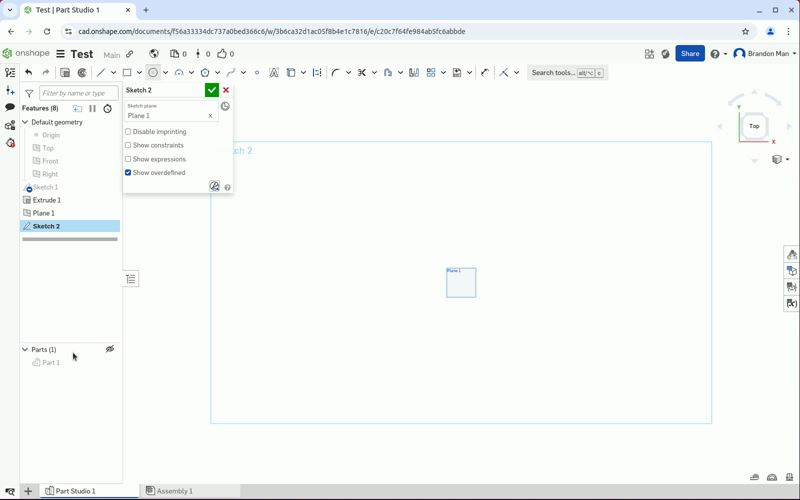
key_down(shift)
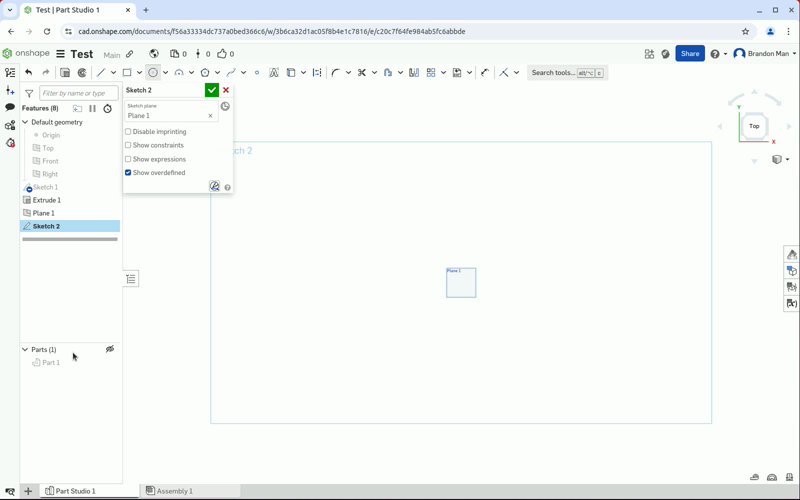
mouse_move(461, 282)
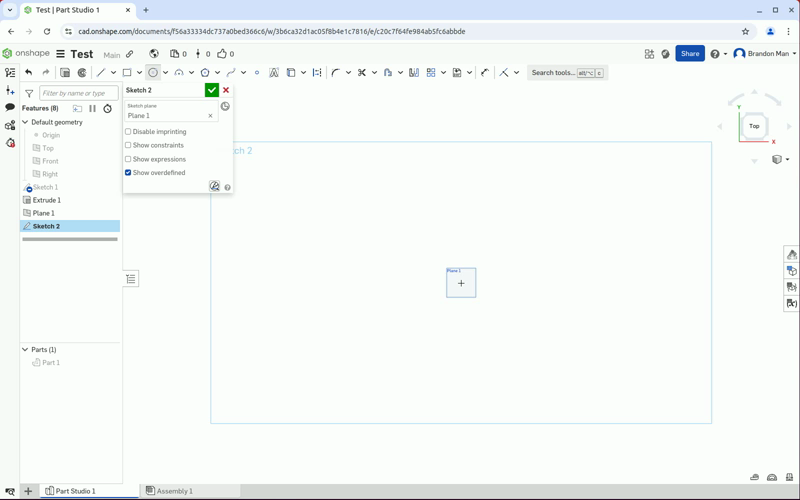
click(461, 282)
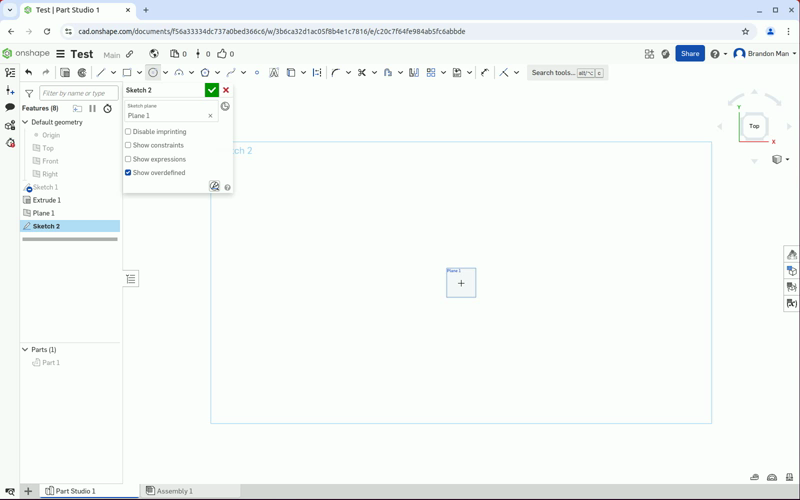
key_up(shift)
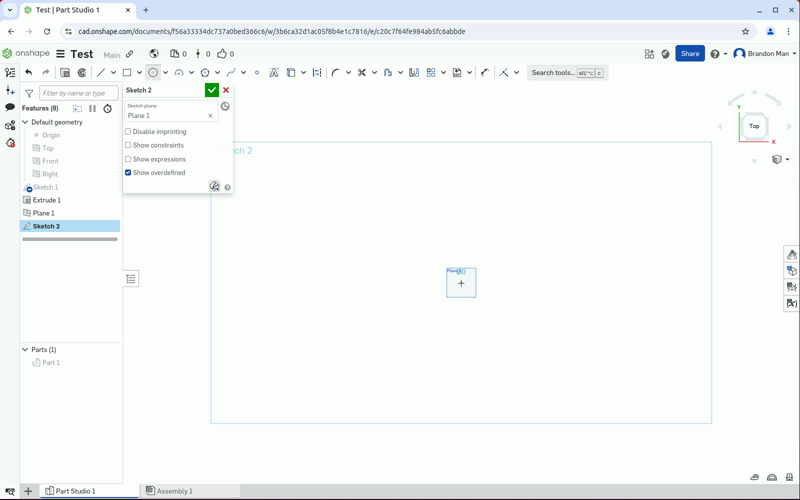
mouse_move(574, 282)
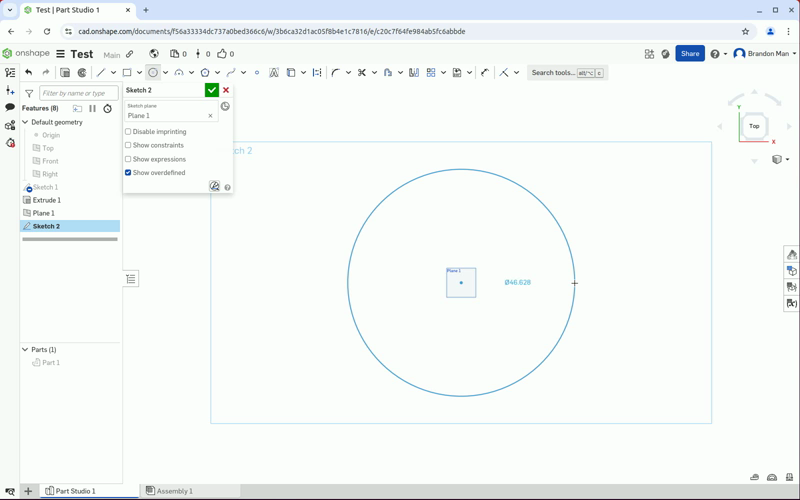
click(574, 282)
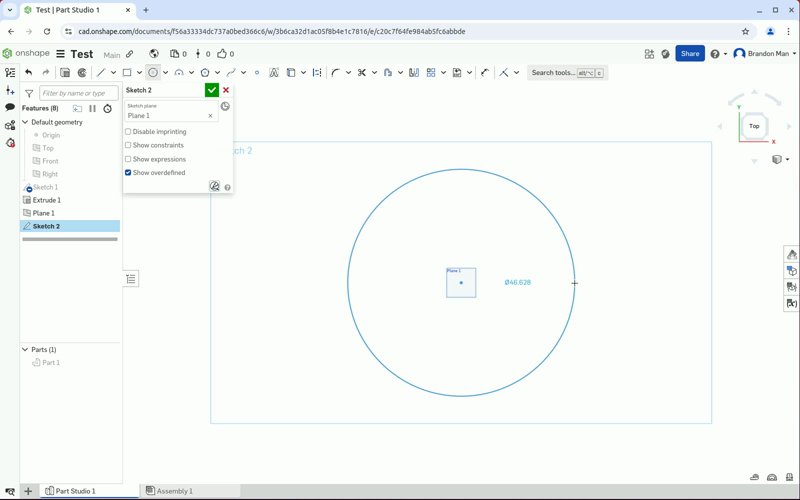
key(esc)
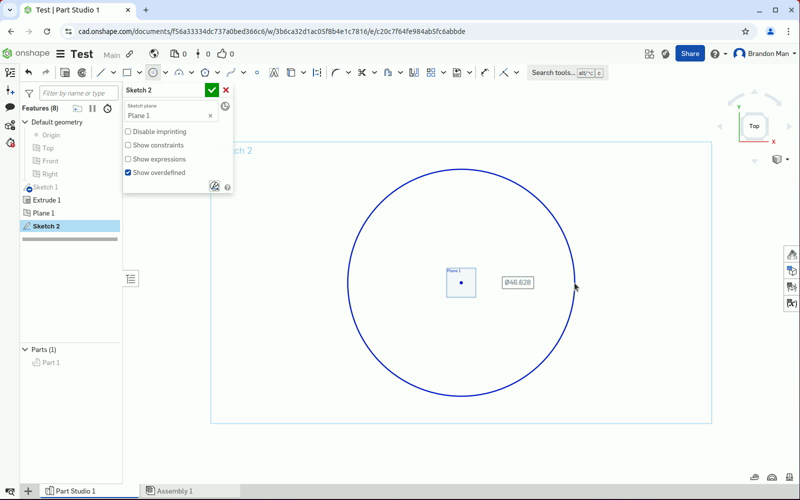
key(c)
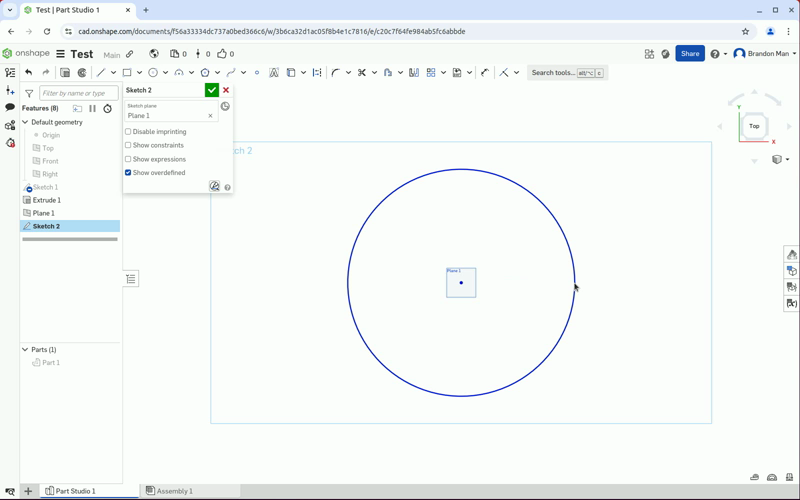
key_down(shift)
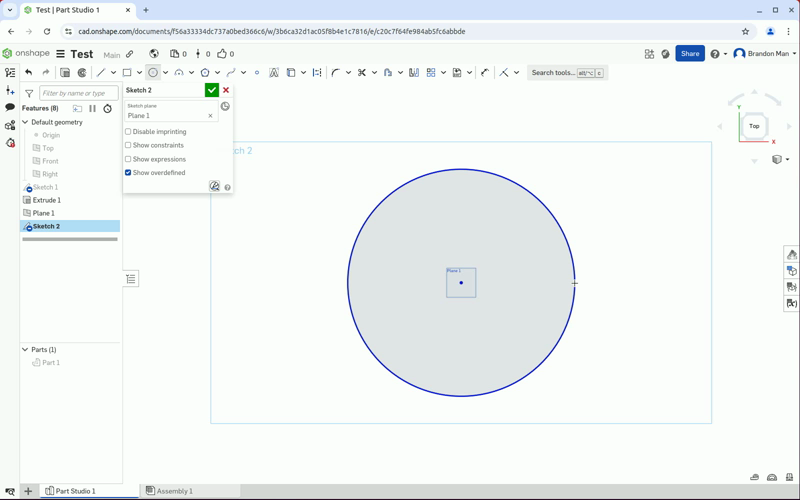
mouse_move(461, 282)
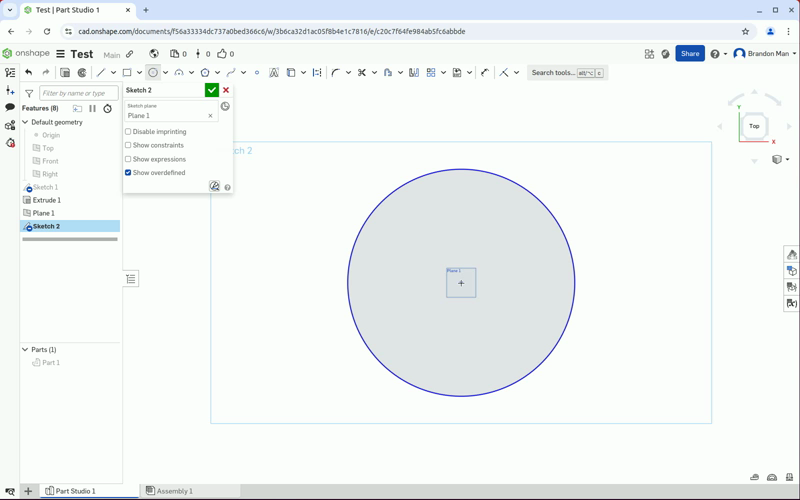
click(461, 282)
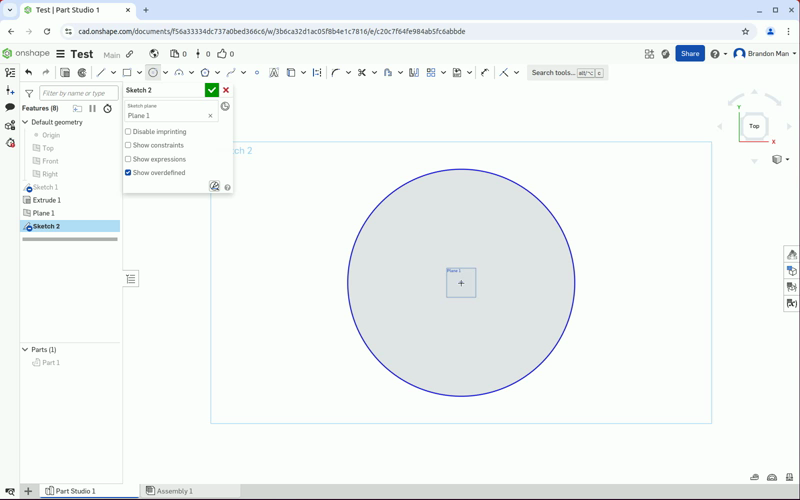
key_up(shift)
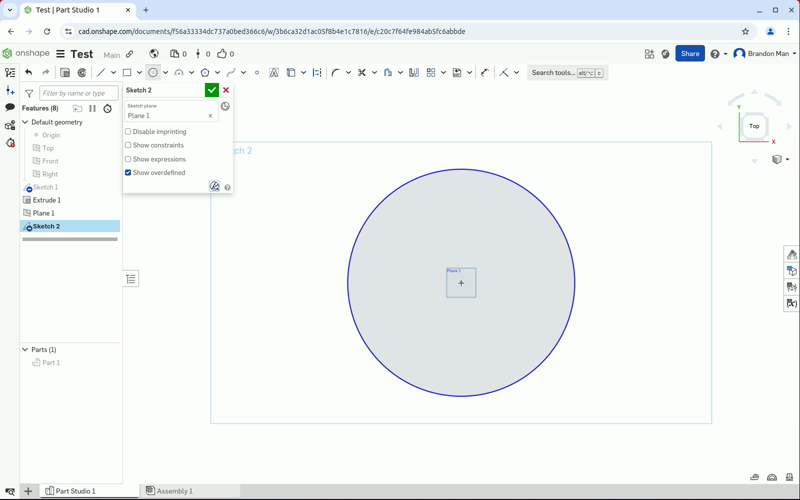
mouse_move(565, 282)
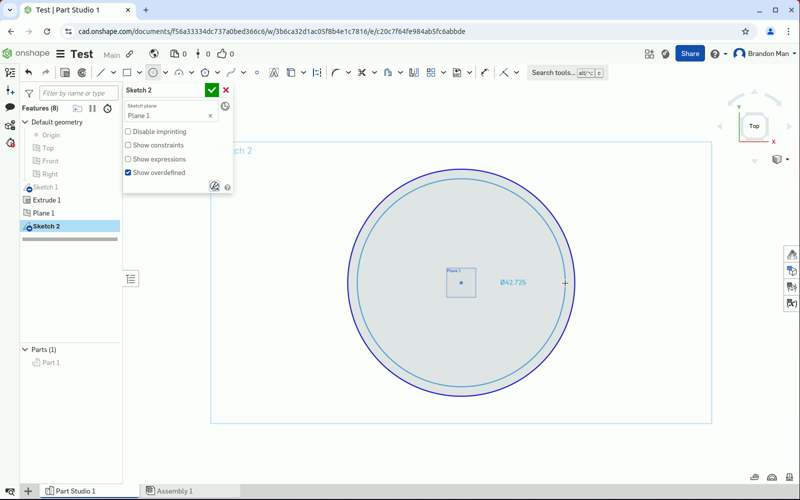
click(565, 282)
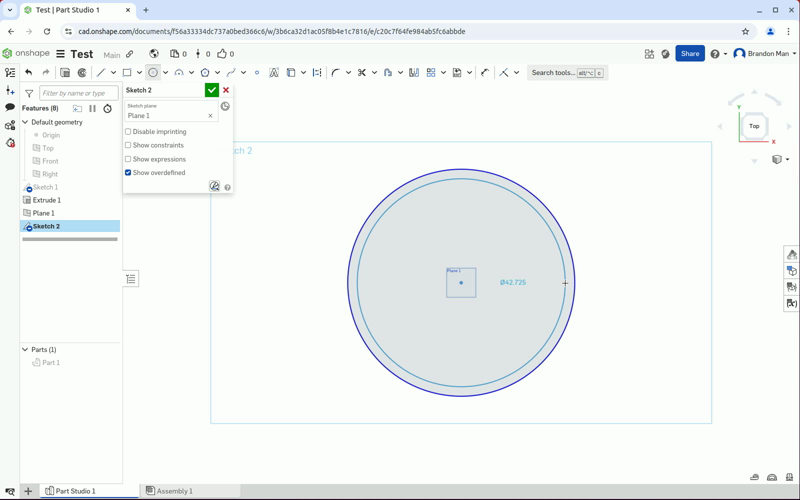
key(esc)
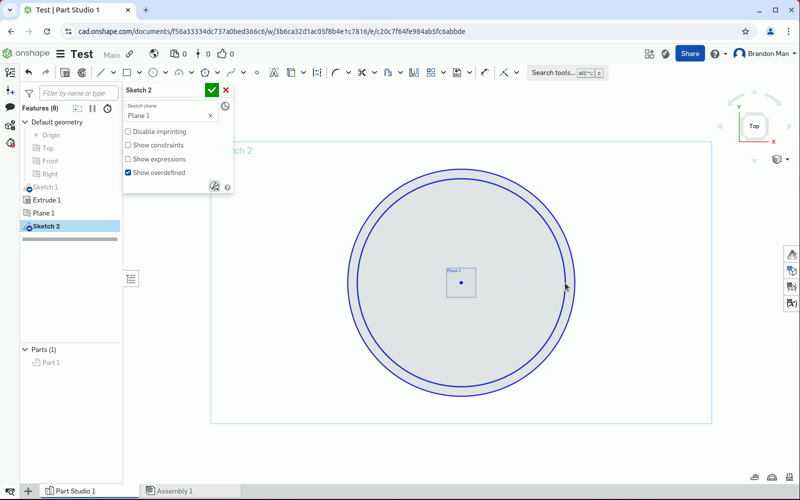
mouse_move(478, 390)
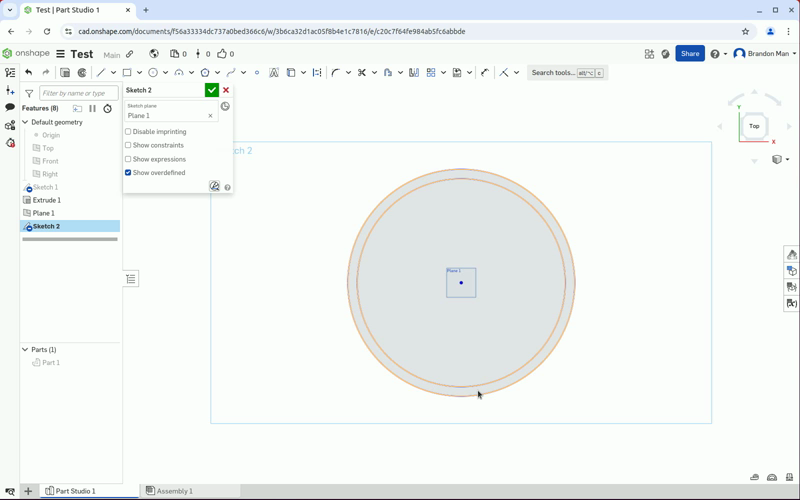
click(478, 390)
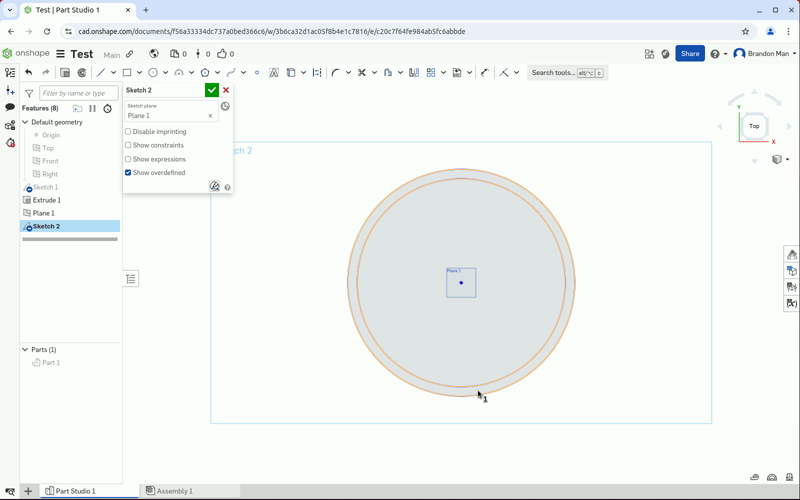
mouse_move(73, 352)
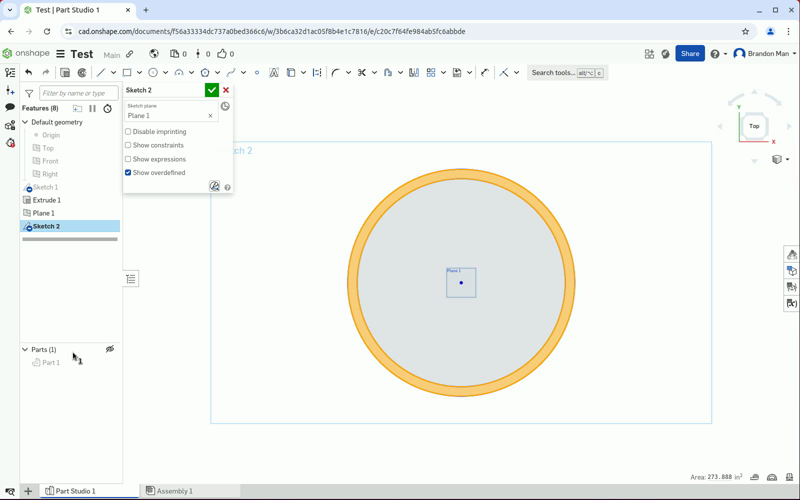
key(shift+y)
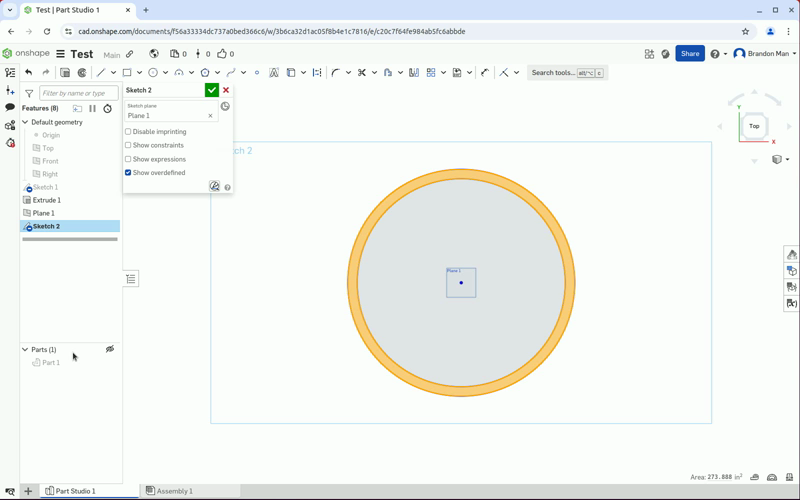
key(shift+e)
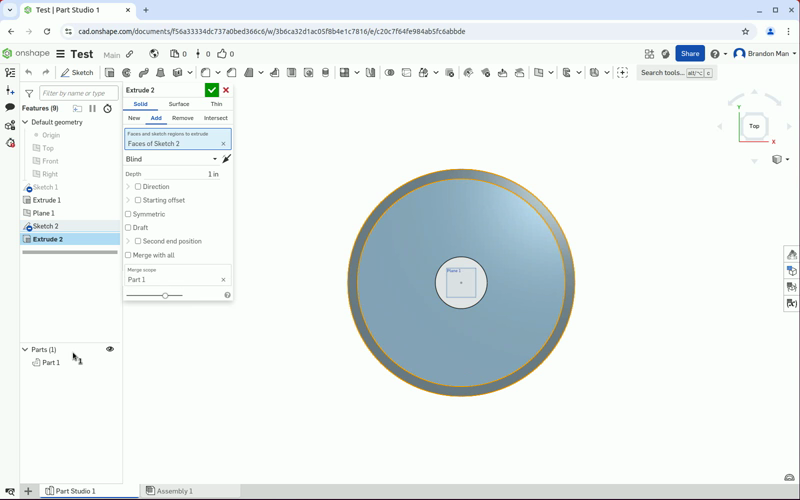
mouse_move(143, 106)
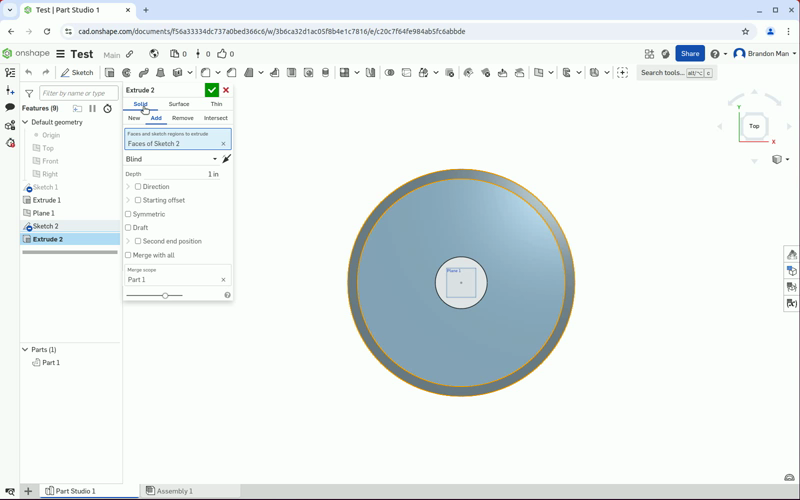
click(143, 106)
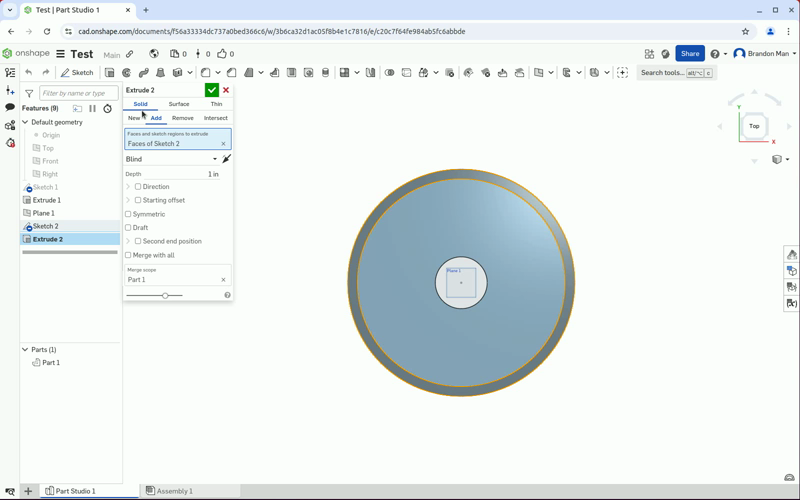
mouse_move(137, 120)
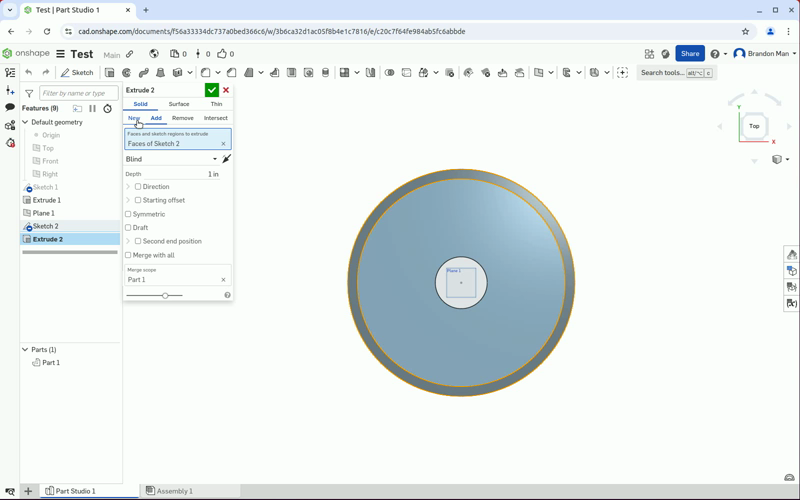
click(137, 120)
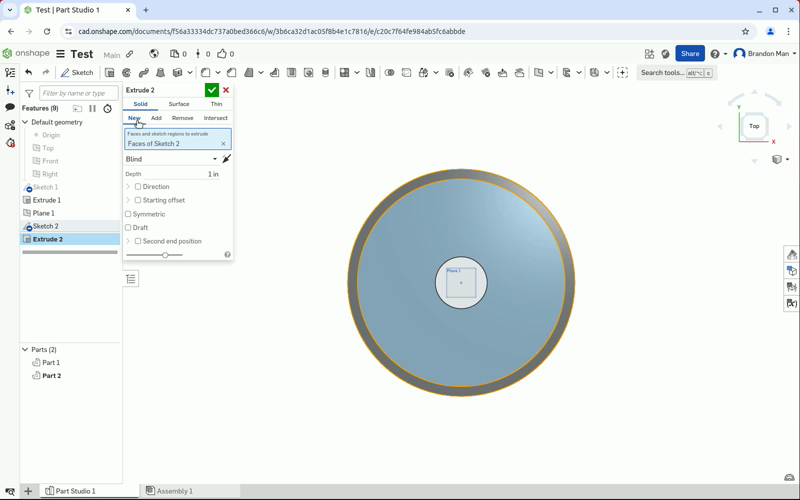
key(tab, 4)
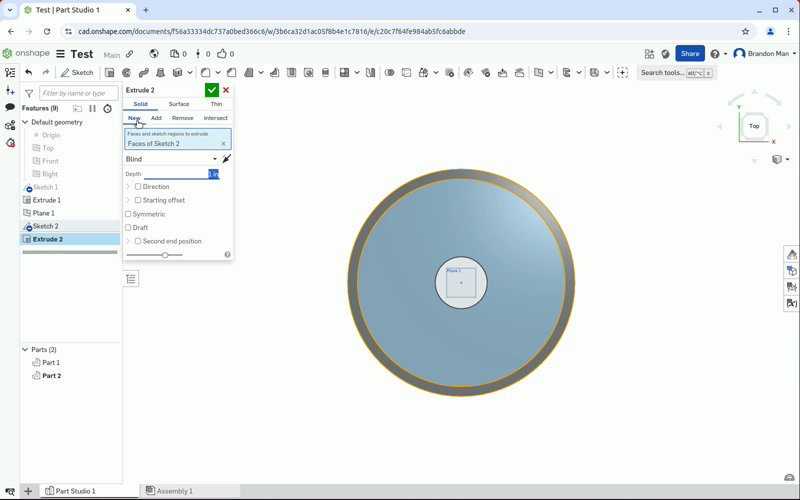
text(14.202)
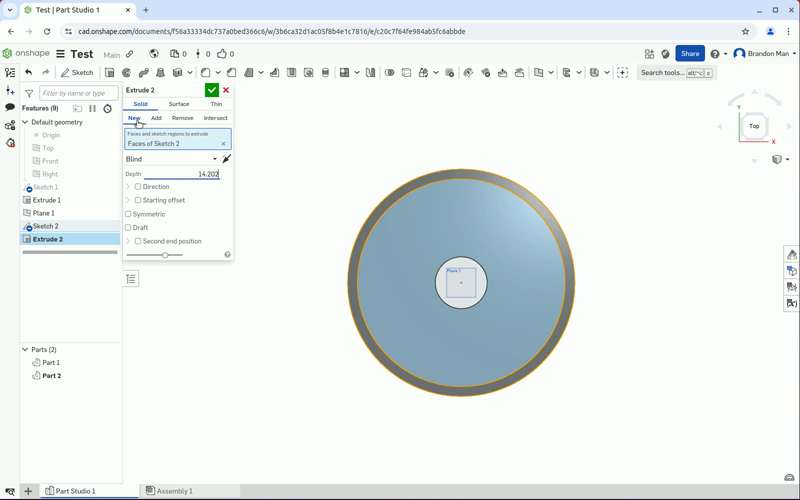
key(enter)
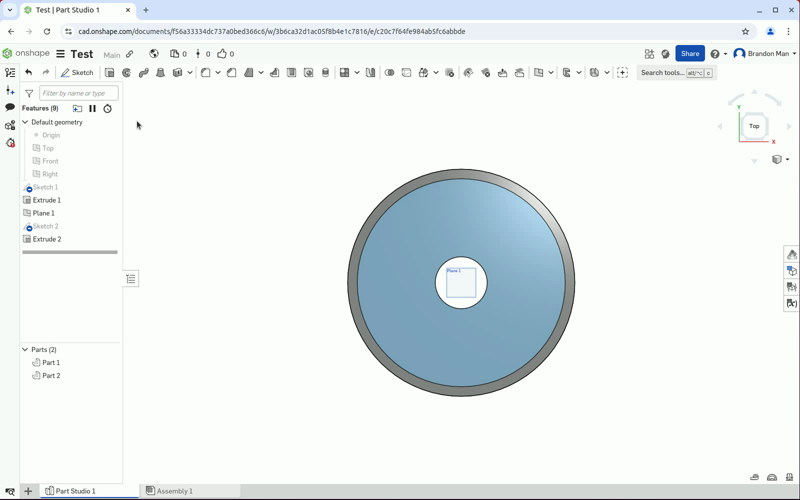
key(shift+h)
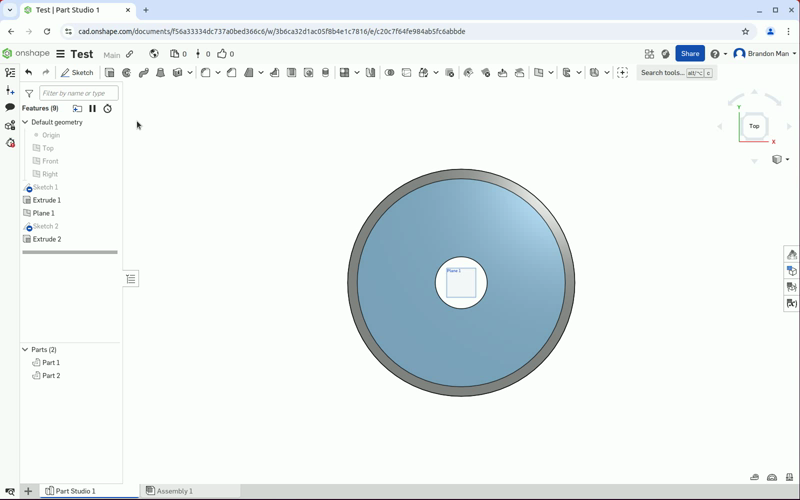
key(shift+h)
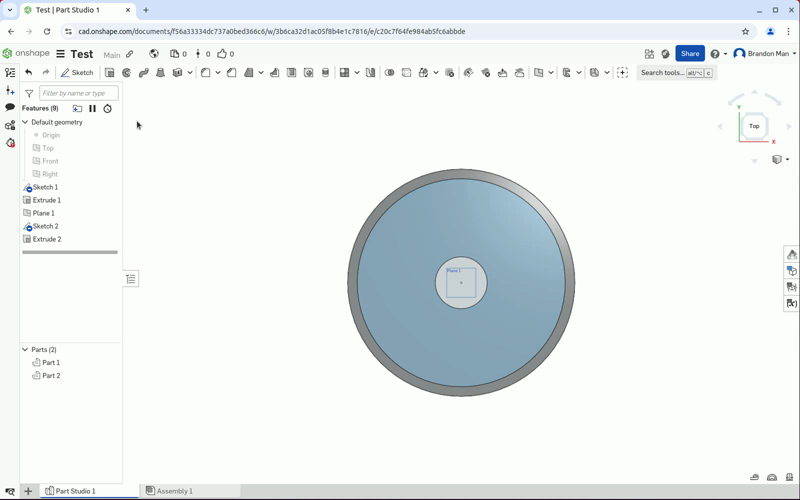
key(shift+7)
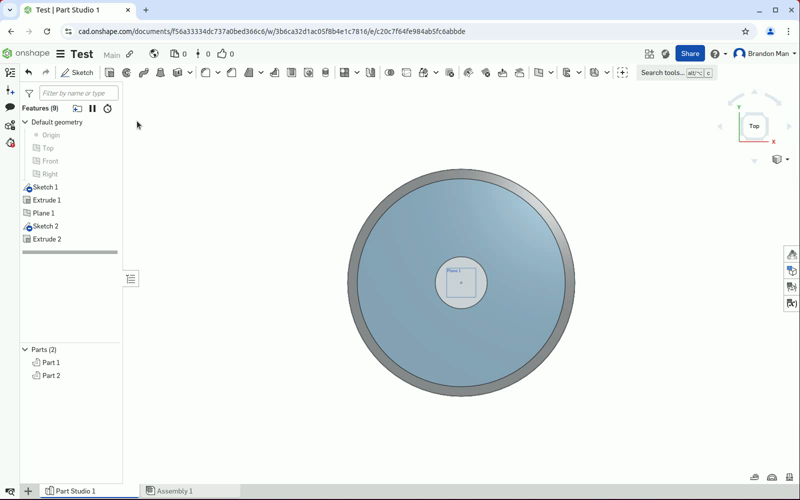
key(up, 3)
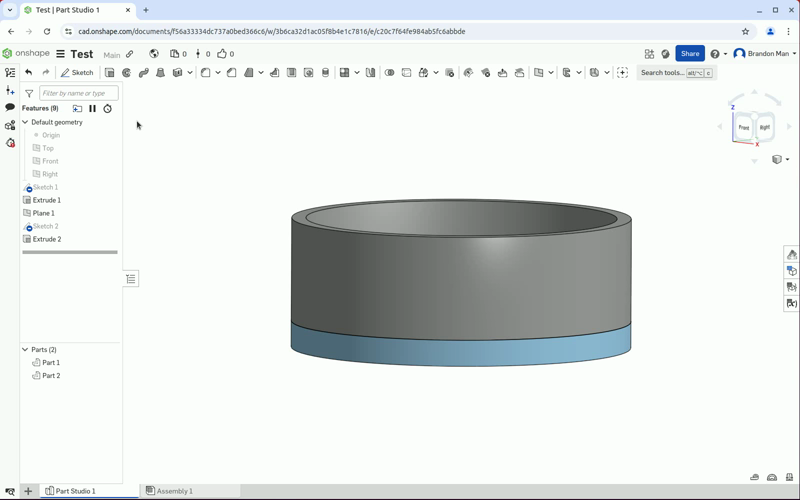
key(left, 3)
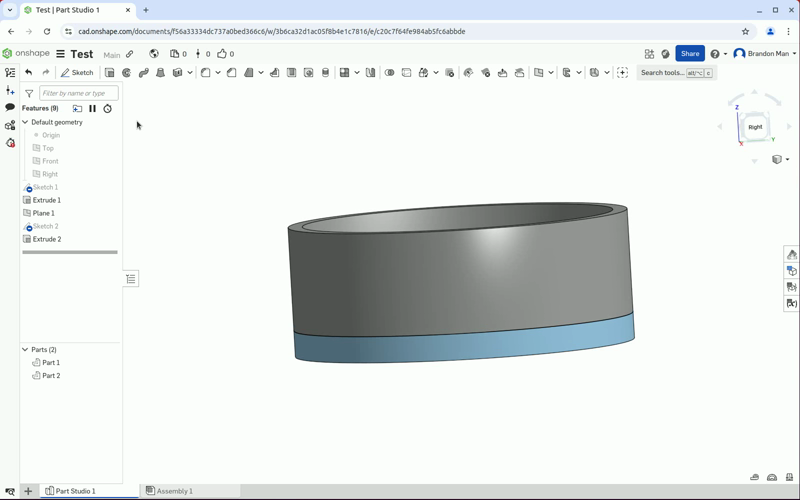
key(right, 3)
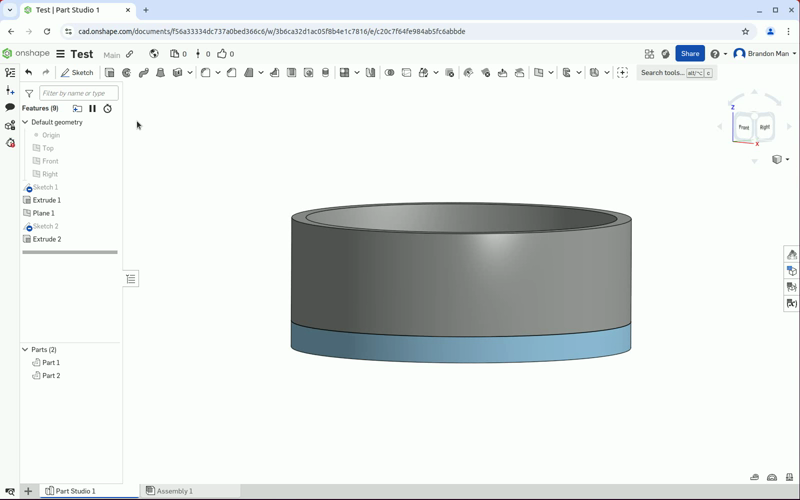
key(down, 3)
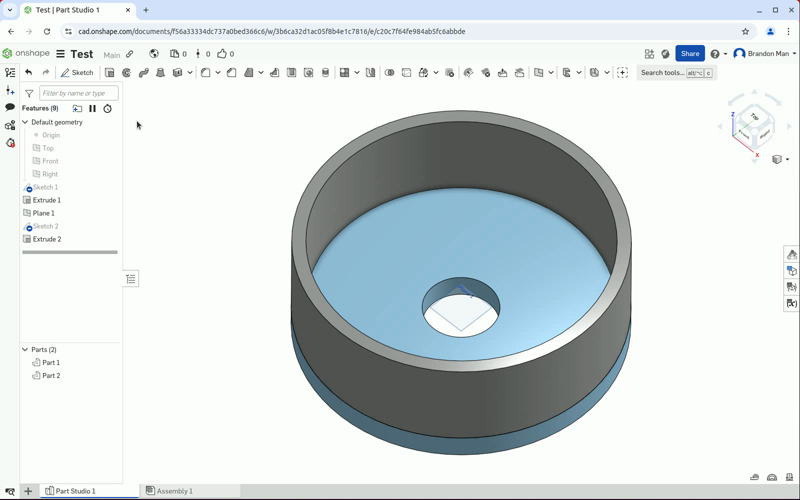
mouse_move(73, 189)
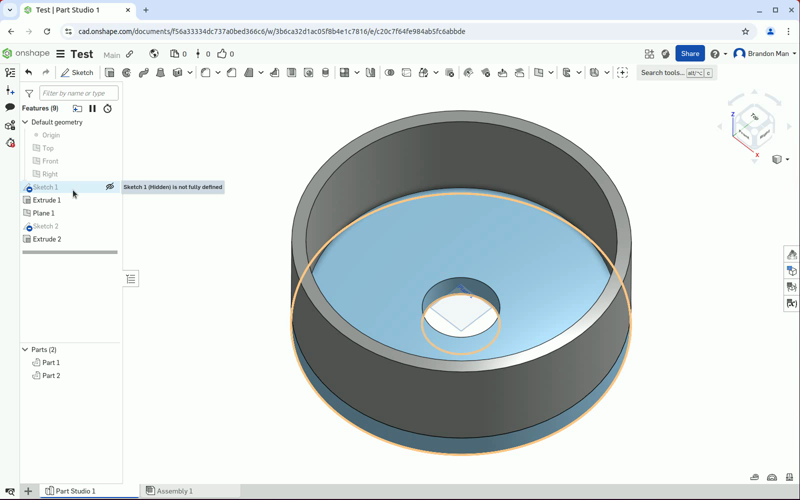
click(73, 189)